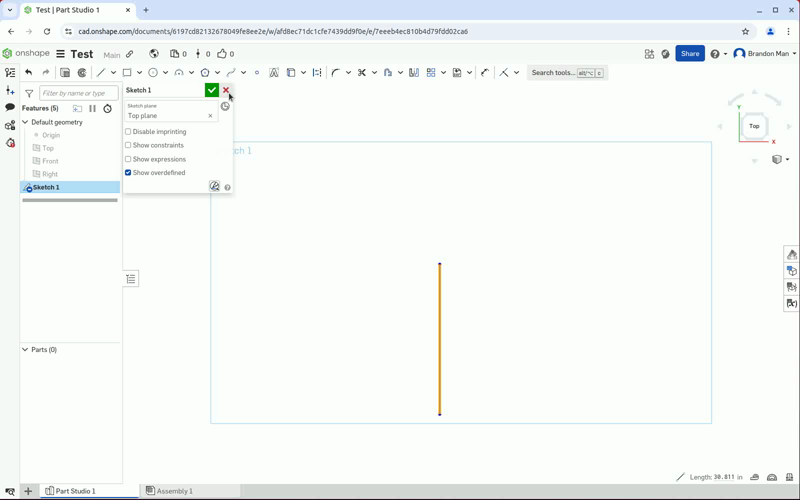
key(shift+h)
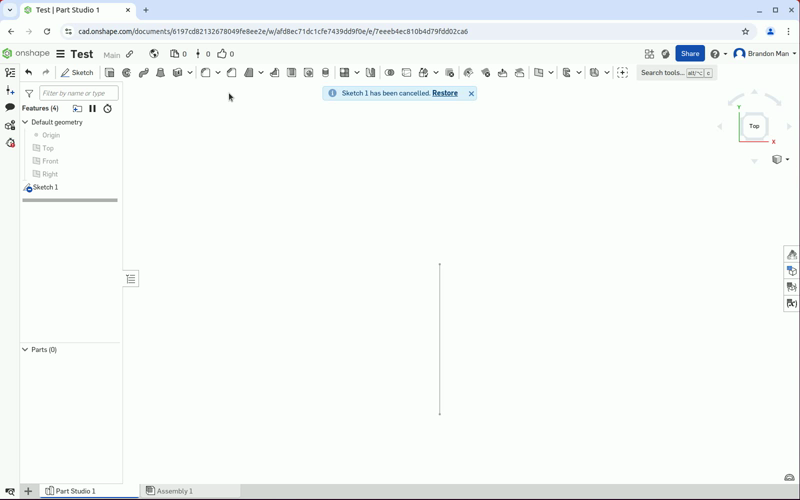
mouse_move(73, 352)
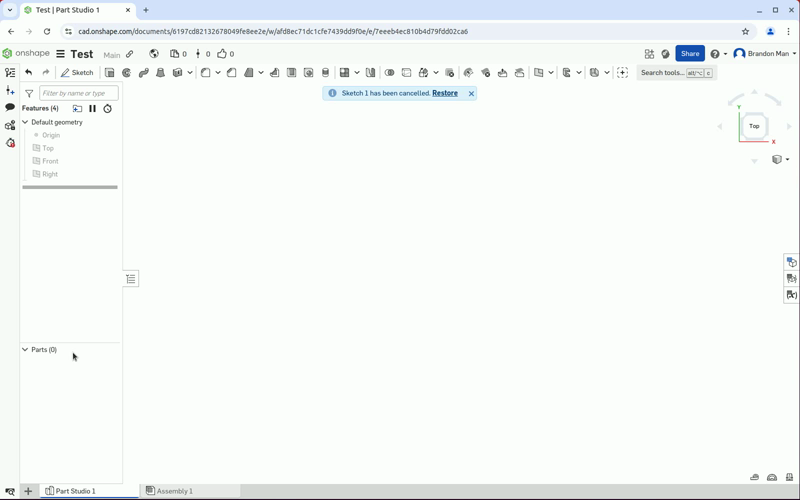
key(y)
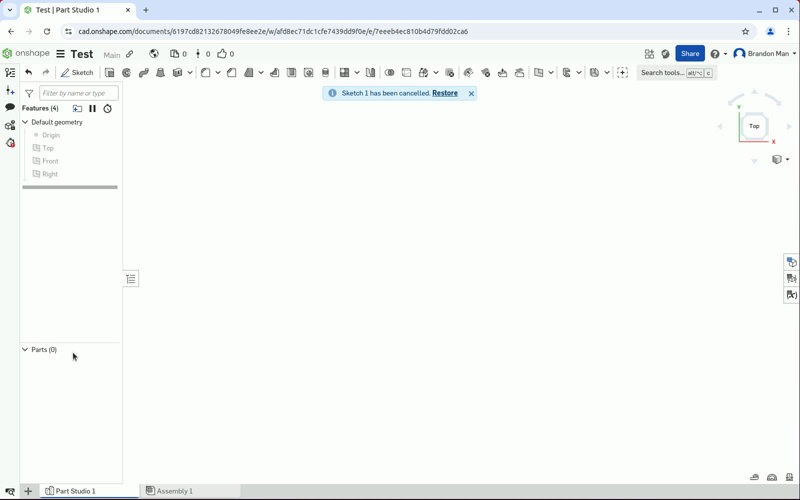
key(shift+p)
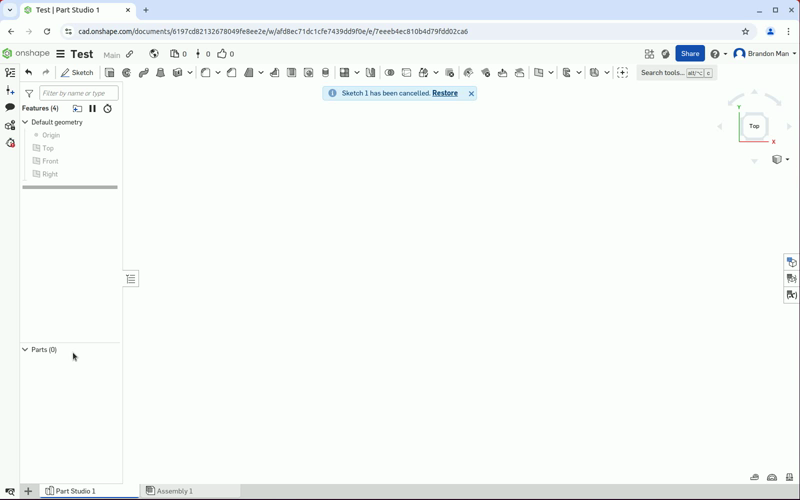
key(space)
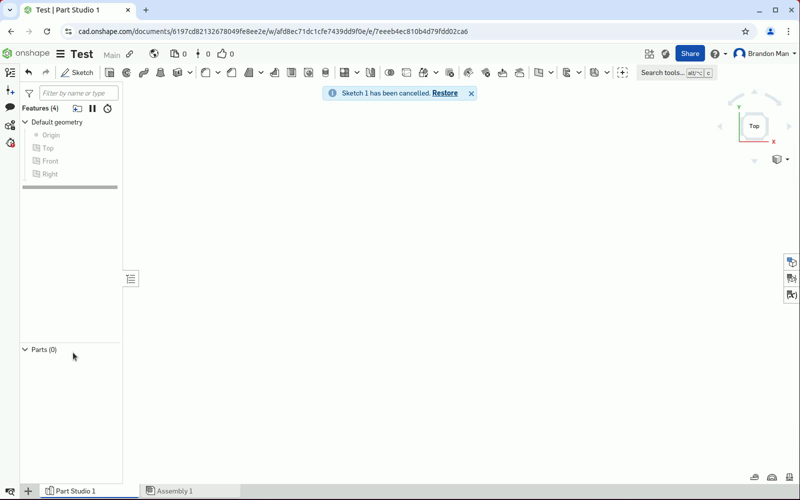
key_down(shift)
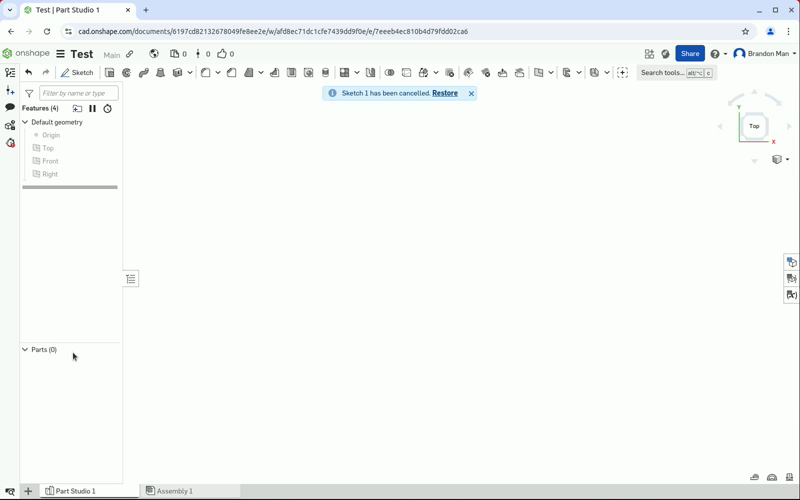
key(up)
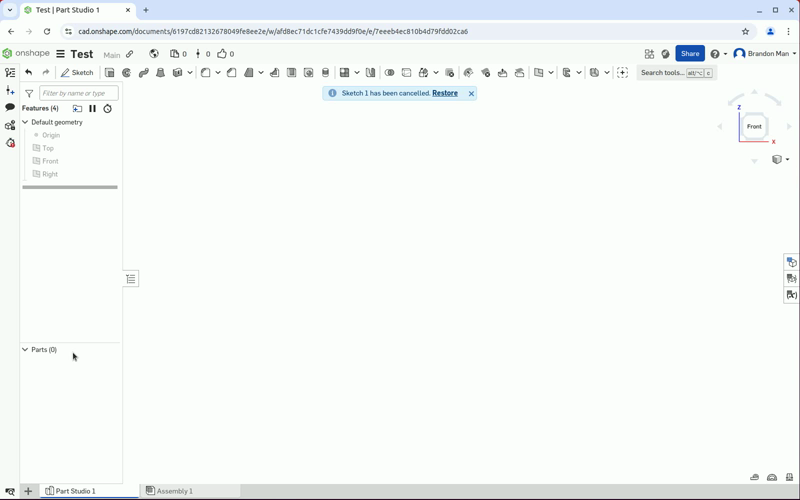
key_up(shift)
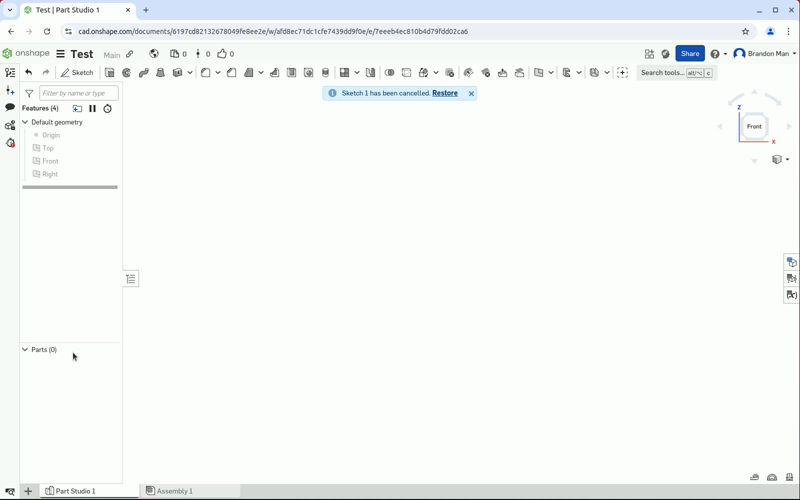
mouse_move(73, 352)
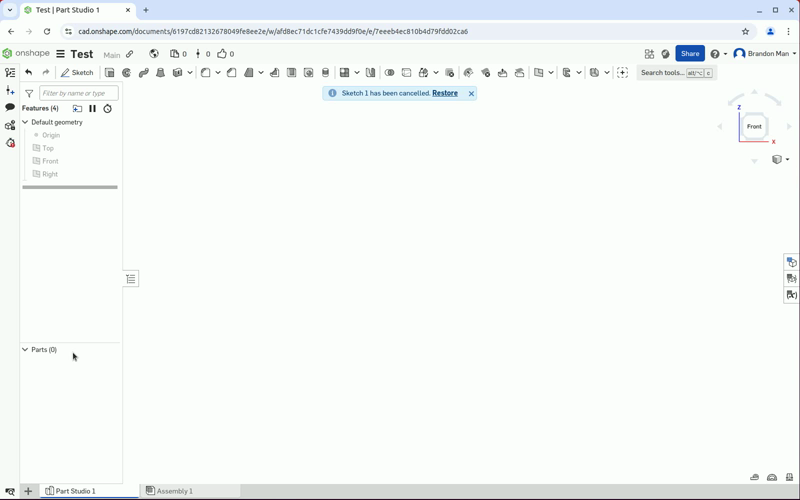
key(shift+y)
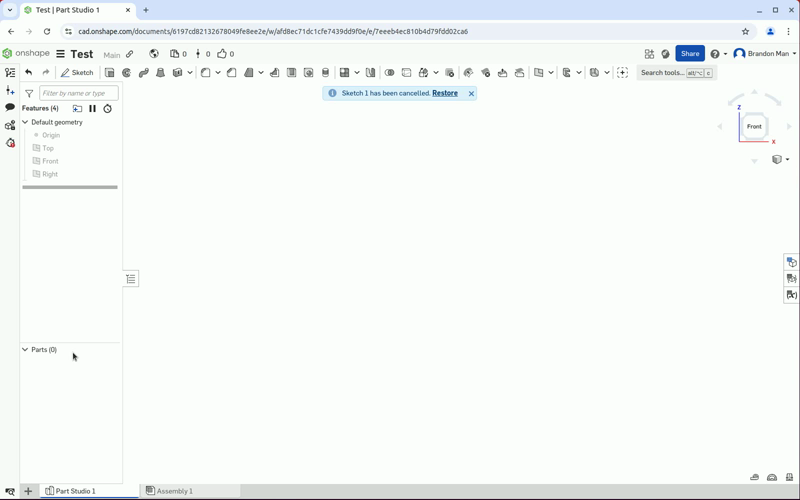
key(shift+s)
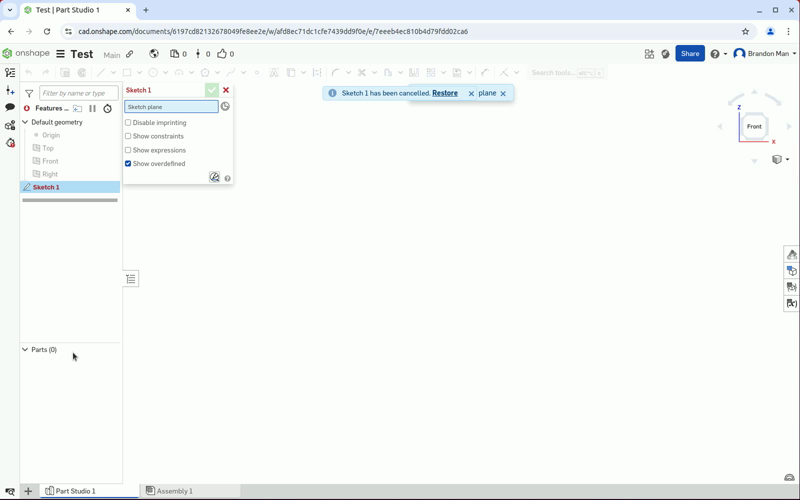
mouse_move(73, 163)
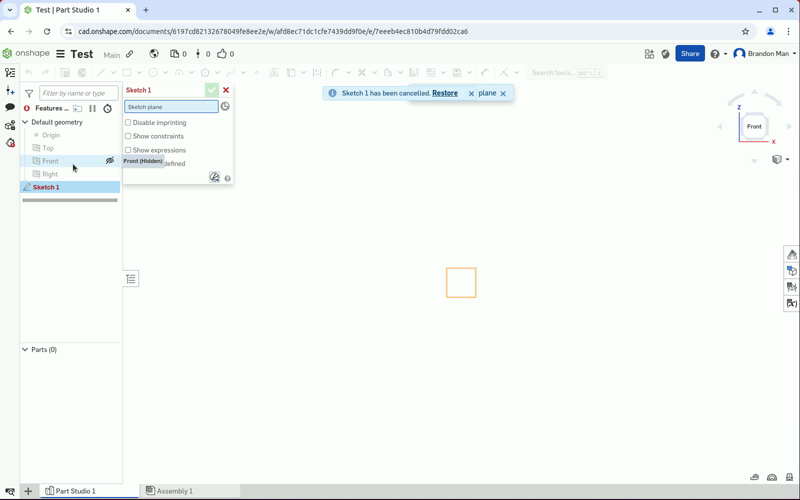
click(73, 163)
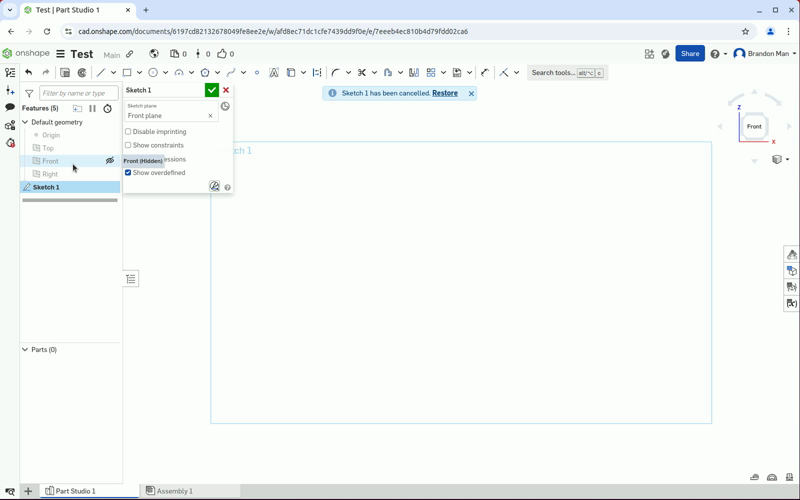
mouse_move(73, 352)
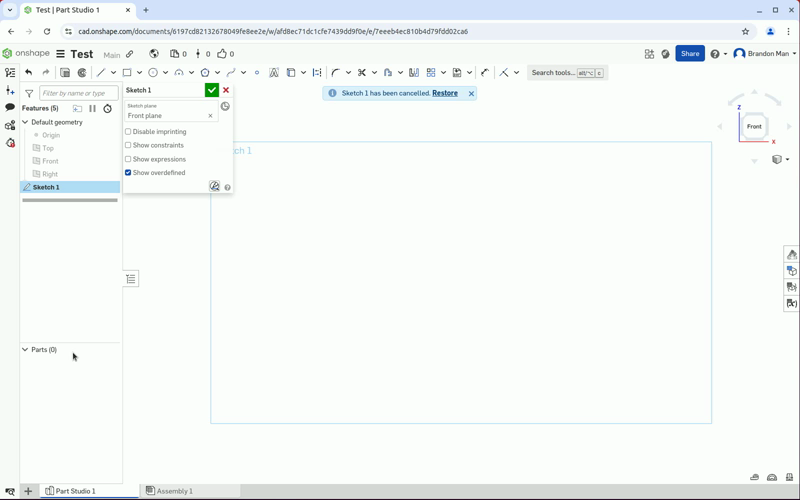
key(y)
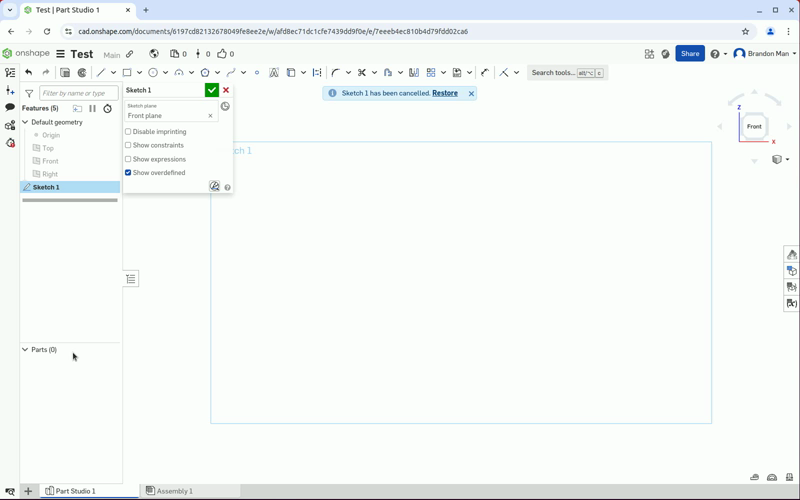
key(l)
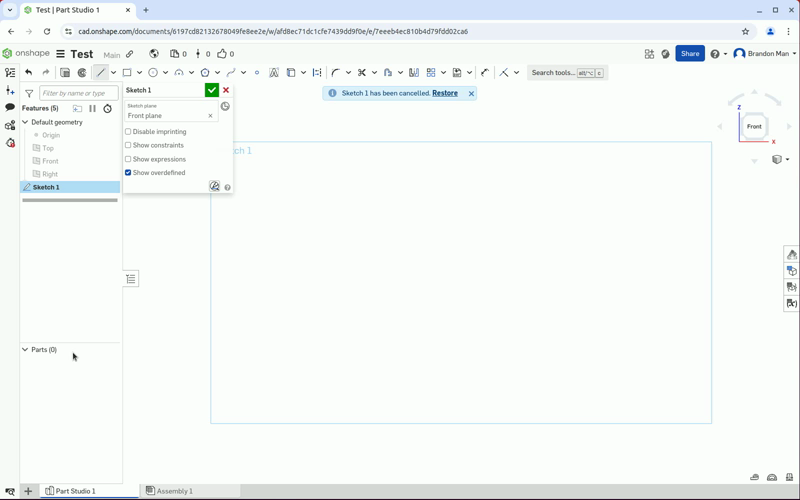
key_down(shift)
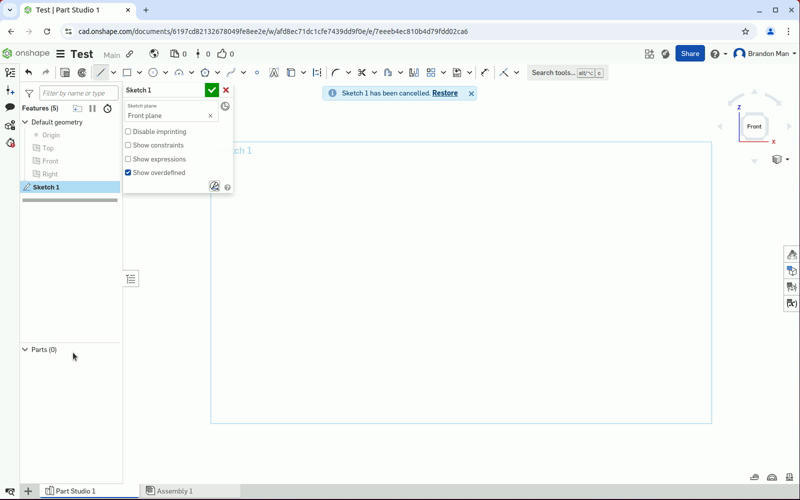
mouse_move(406, 368)
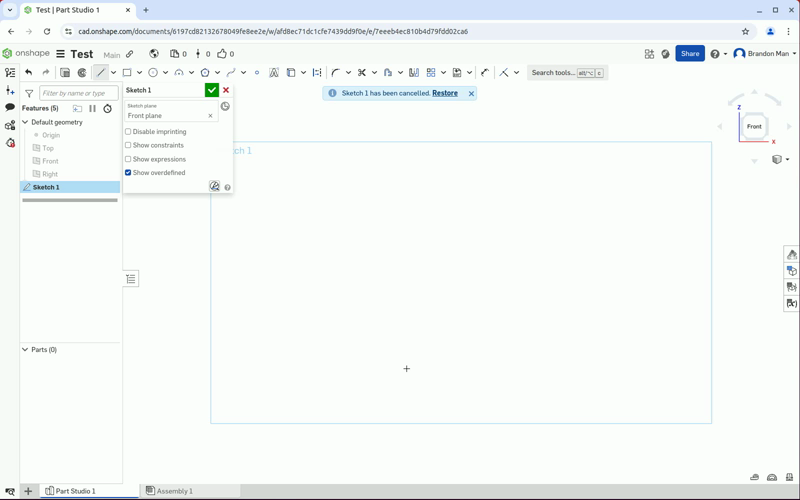
click(406, 368)
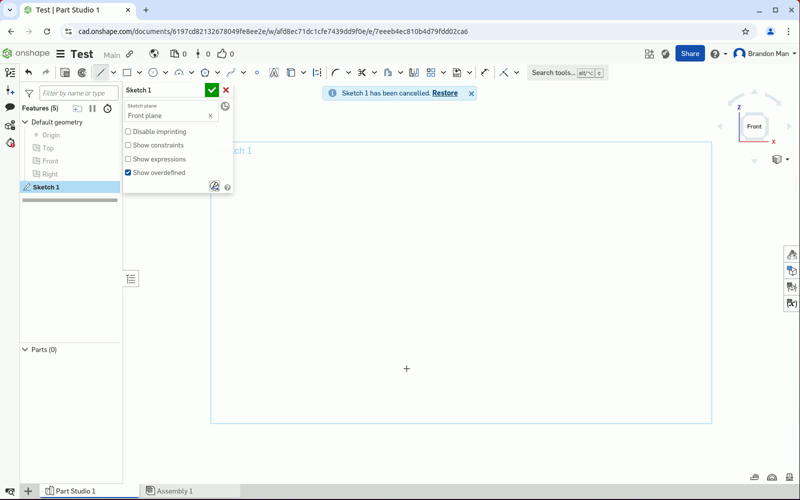
key_up(shift)
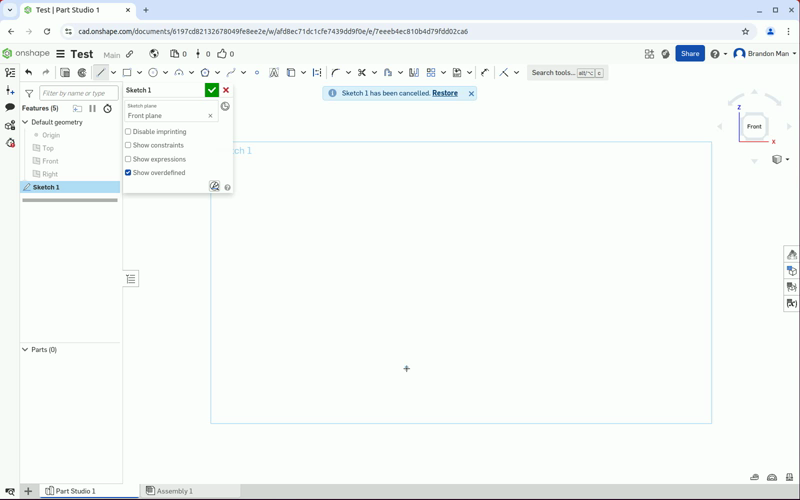
key_down(shift)
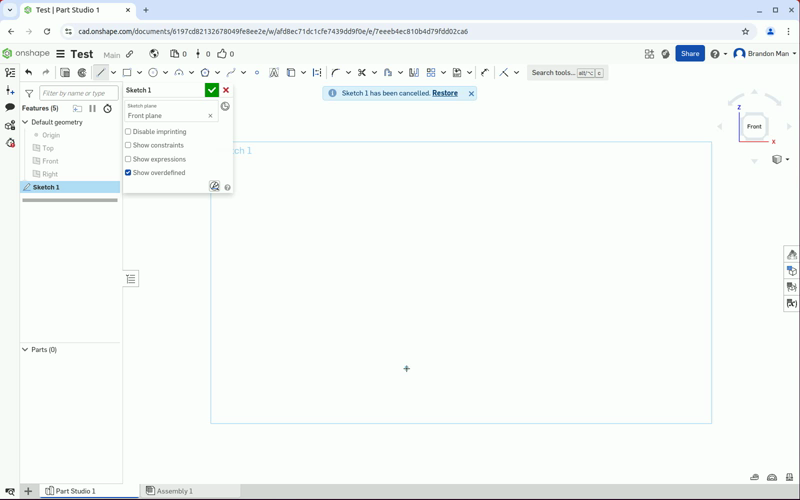
mouse_move(523, 368)
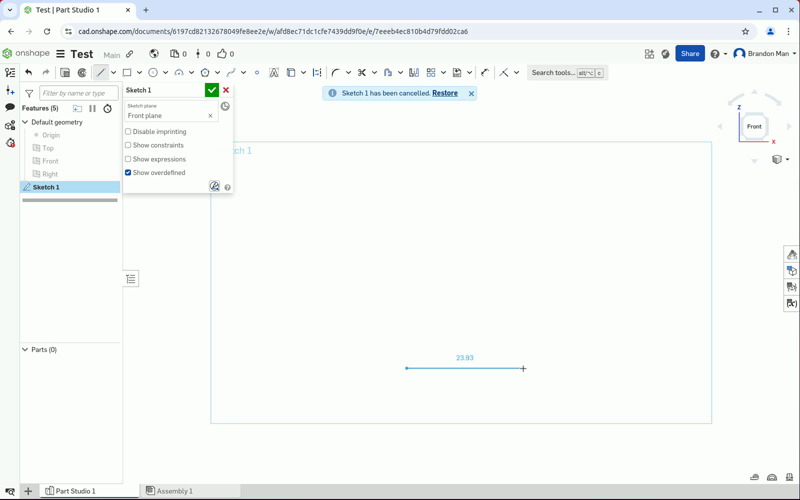
click(523, 368)
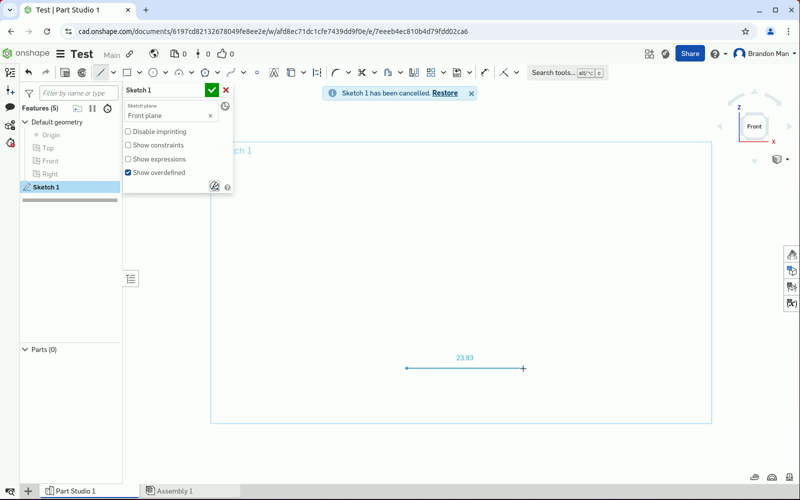
key_up(shift)
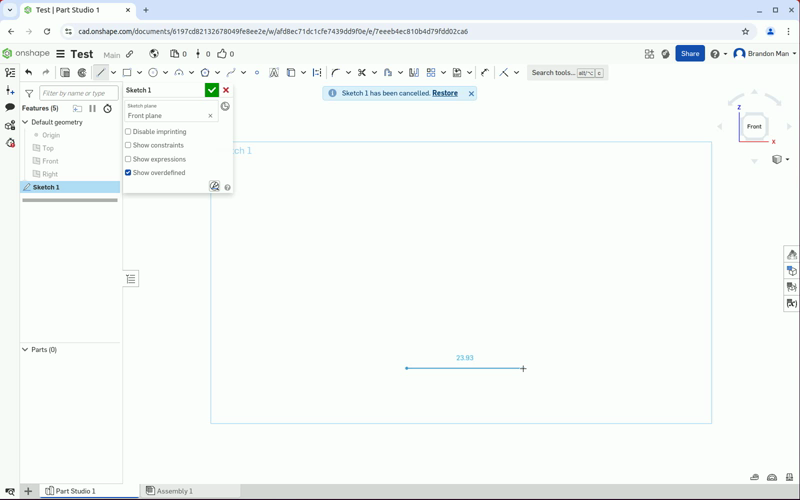
key_down(shift)
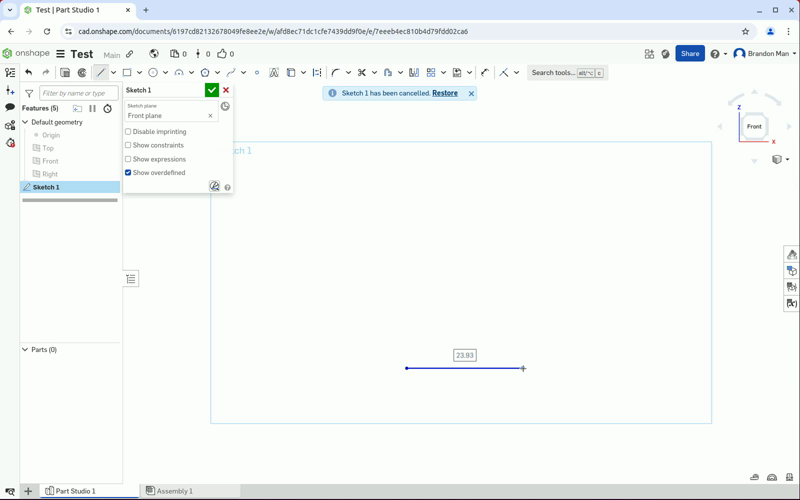
mouse_move(523, 171)
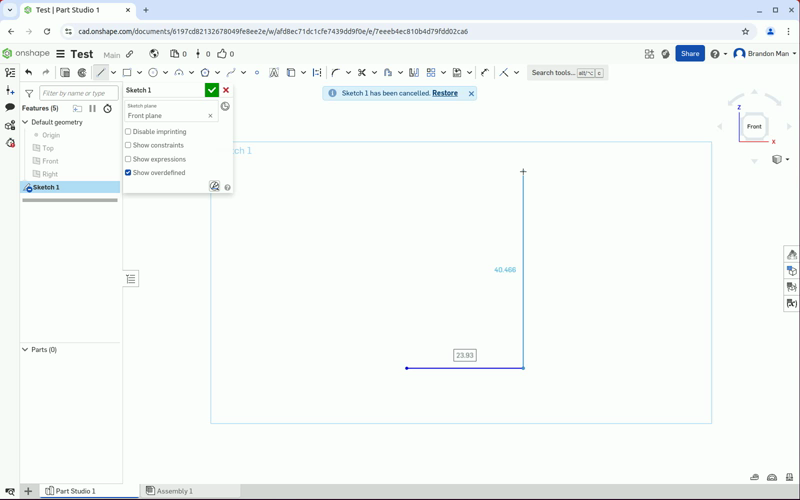
click(523, 171)
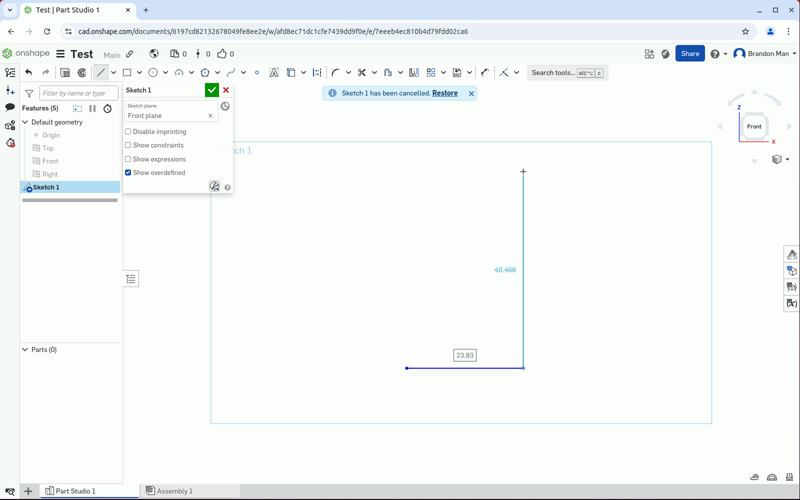
key_up(shift)
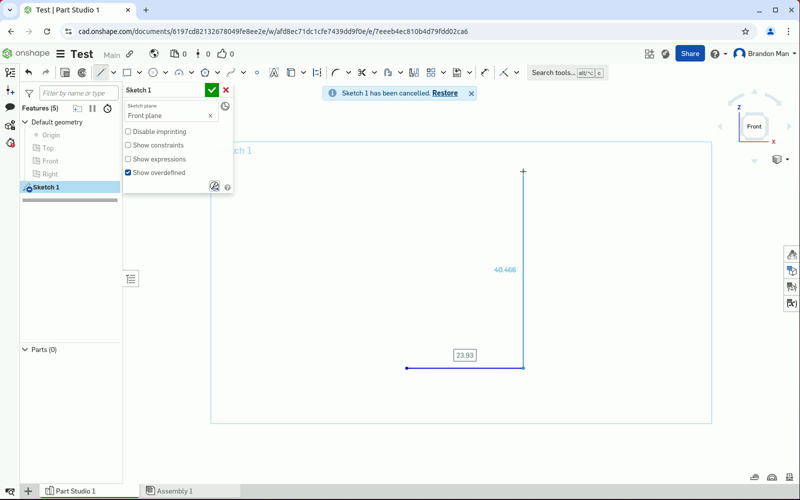
key_down(shift)
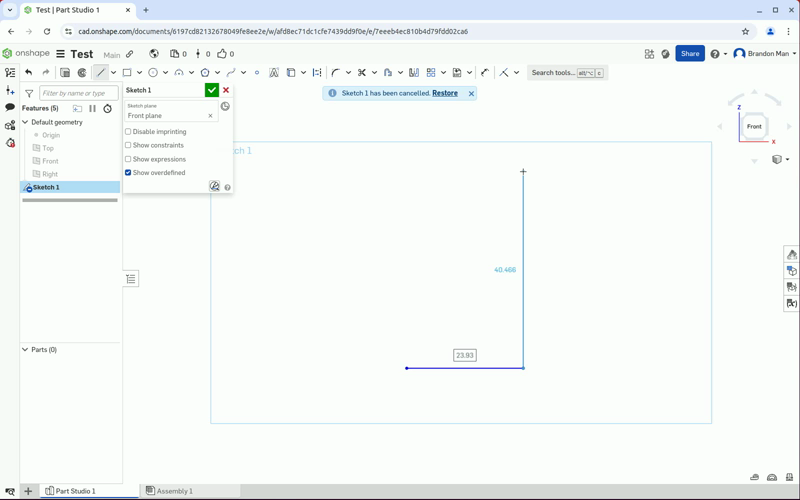
mouse_move(406, 171)
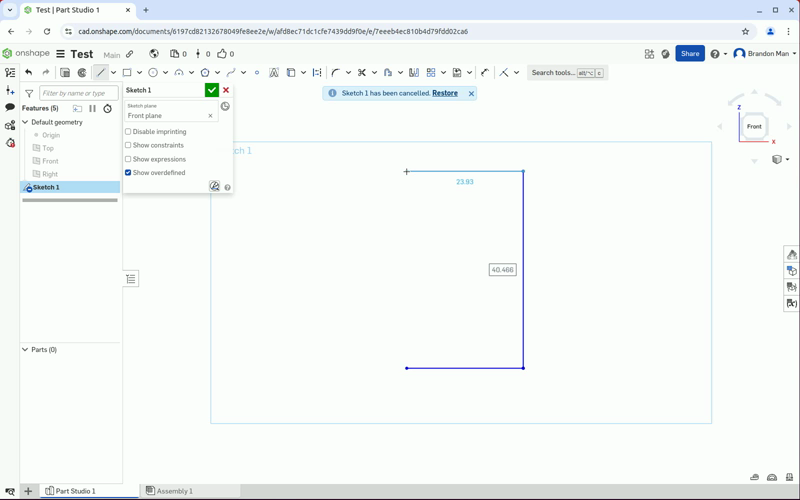
click(406, 171)
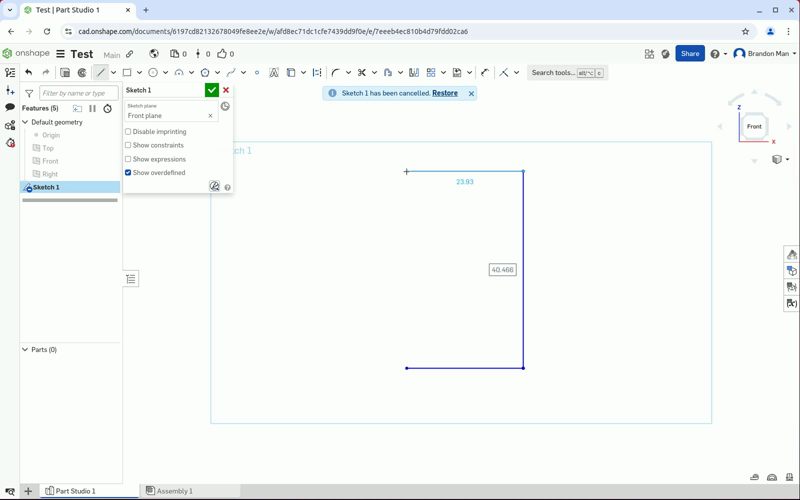
key_up(shift)
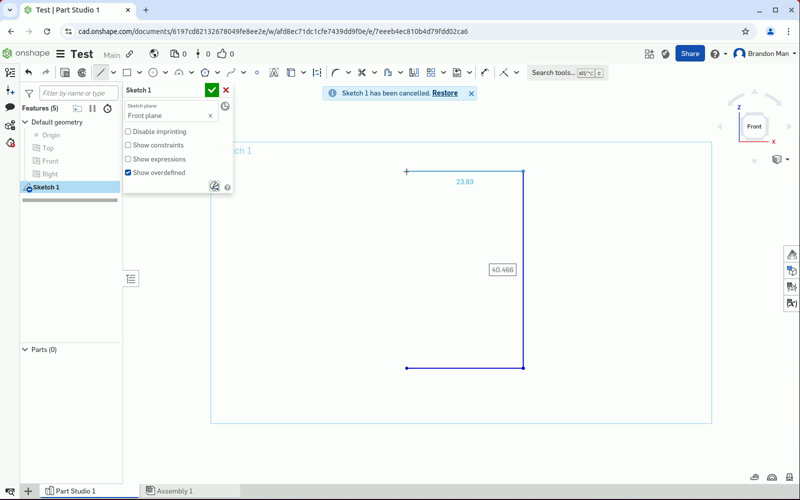
key_down(shift)
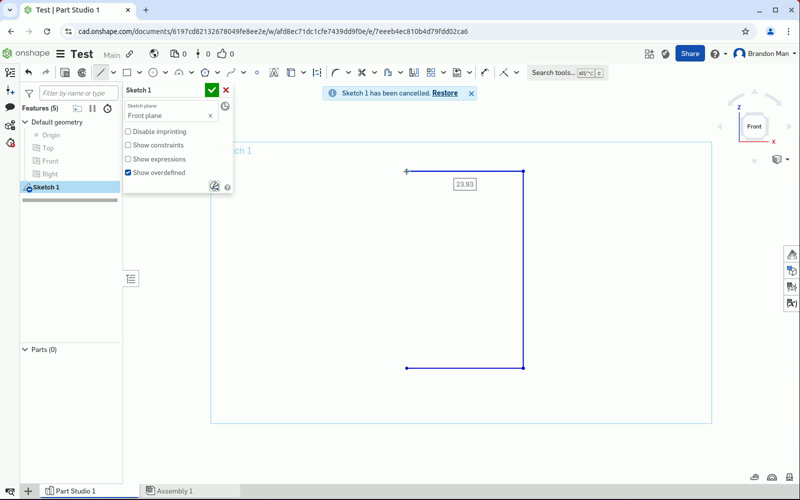
mouse_move(406, 368)
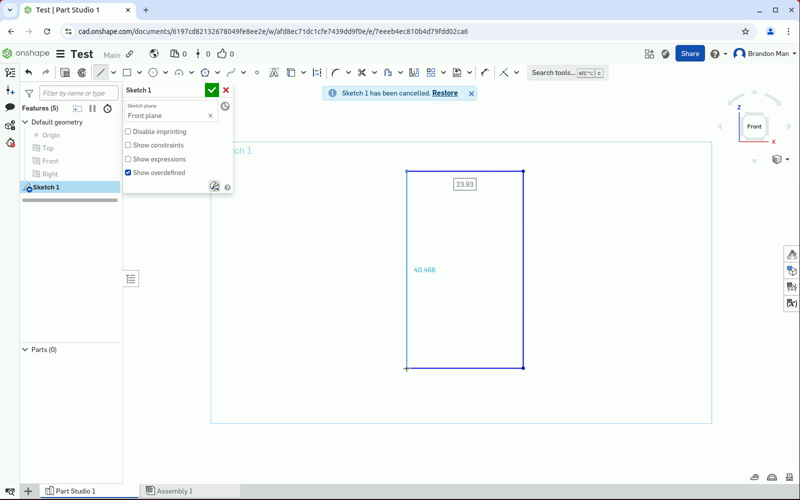
key_up(shift)
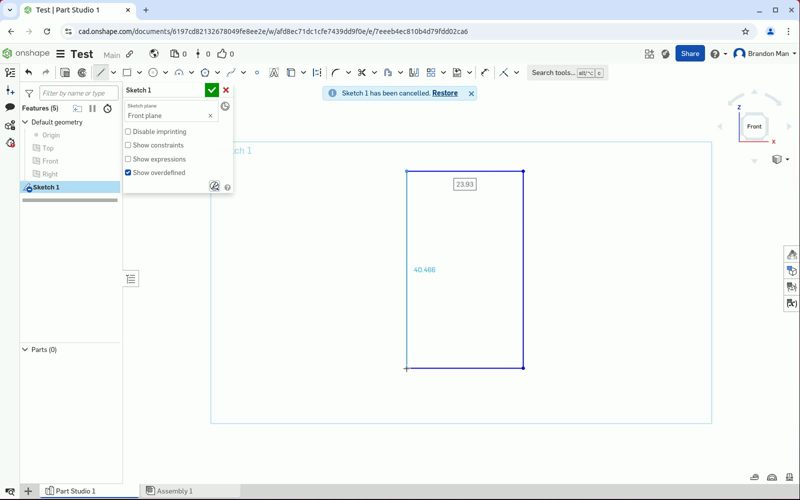
click(406, 368)
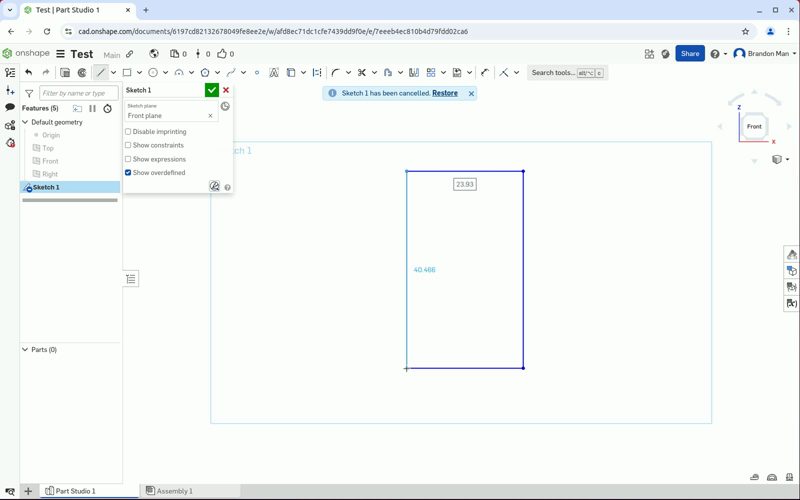
key(esc)
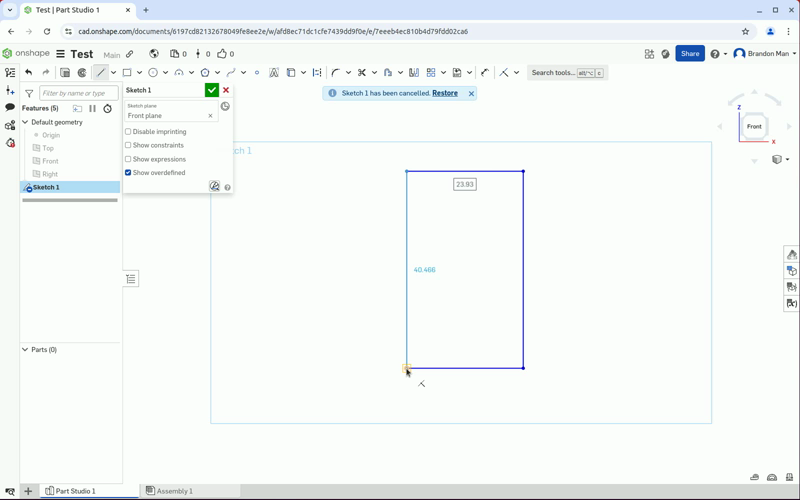
mouse_move(430, 266)
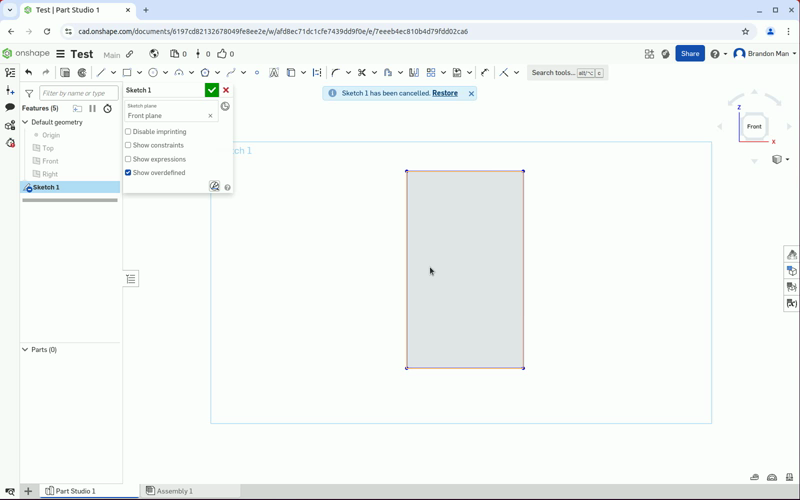
click(430, 266)
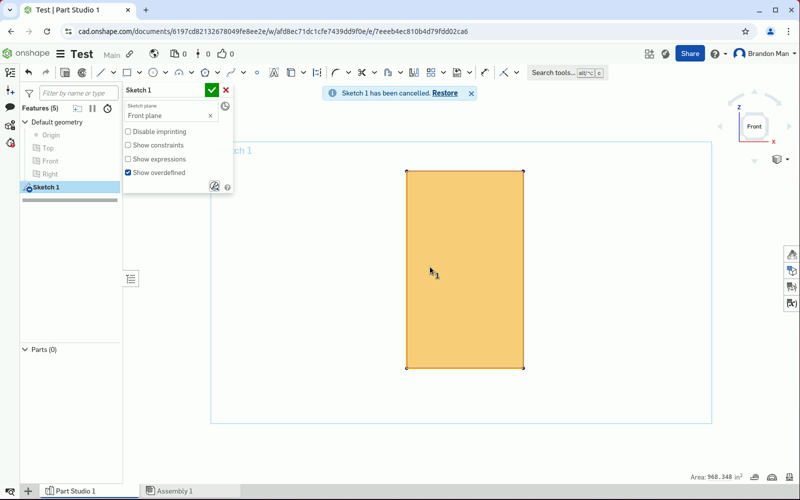
mouse_move(73, 352)
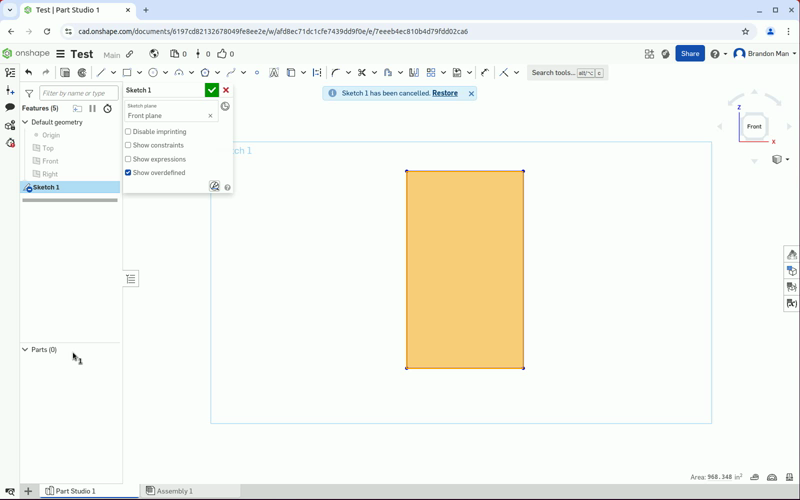
key(shift+y)
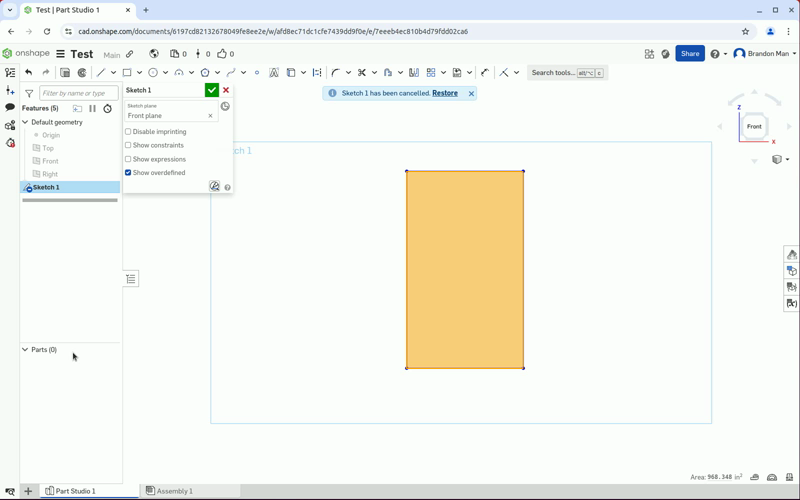
key(shift+e)
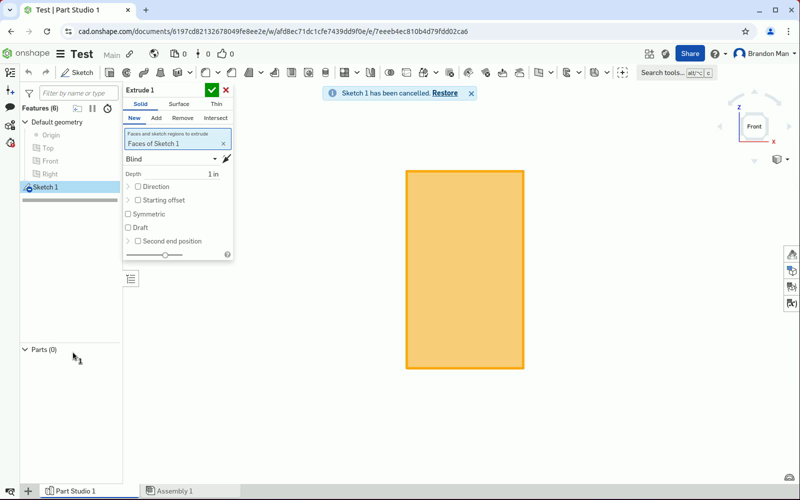
mouse_move(143, 106)
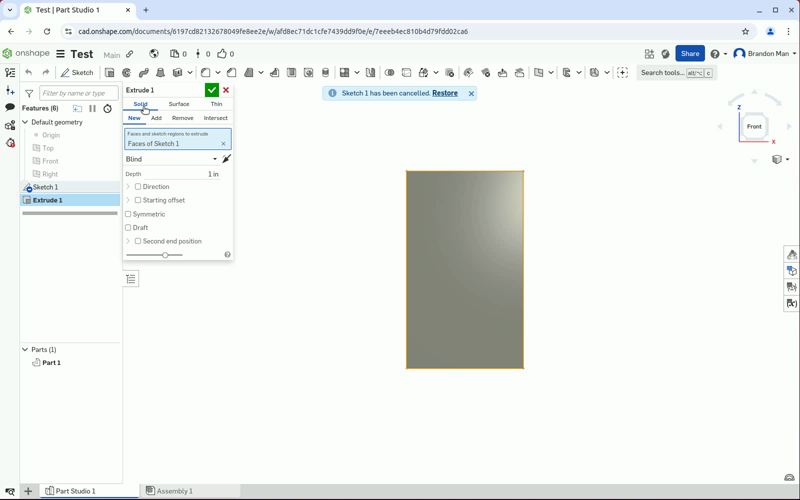
click(143, 106)
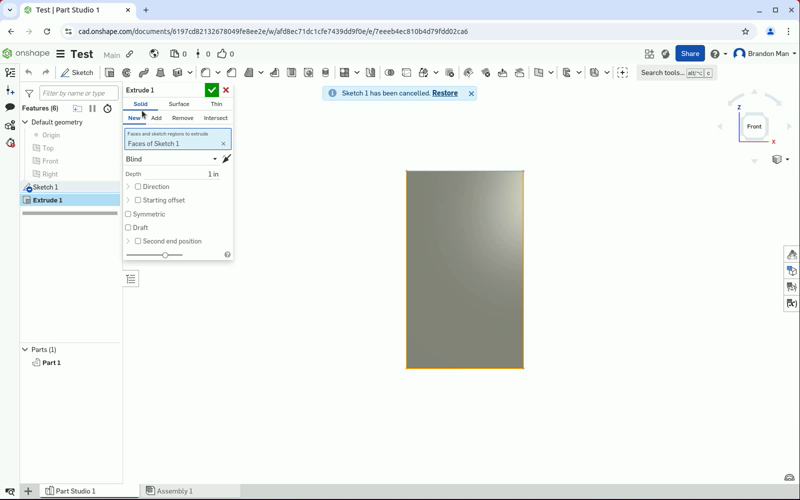
mouse_move(137, 120)
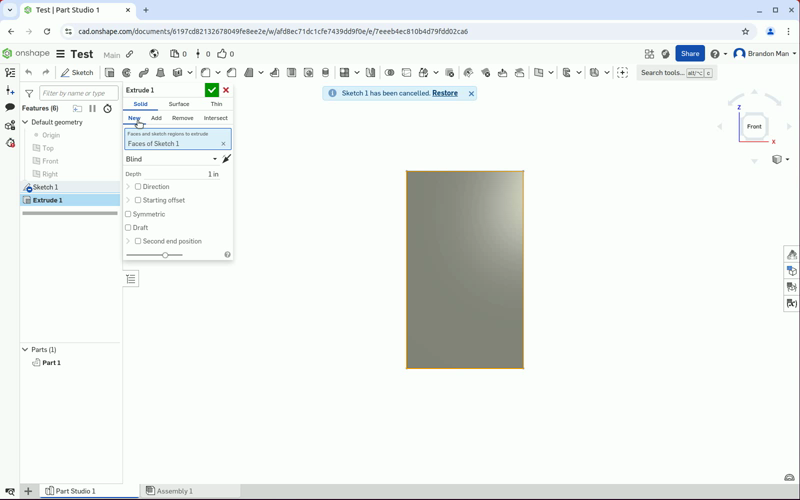
click(137, 120)
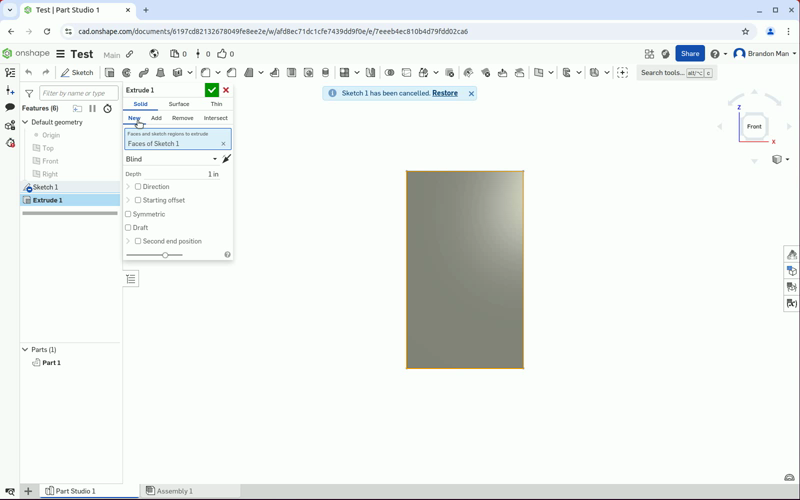
key(tab, 4)
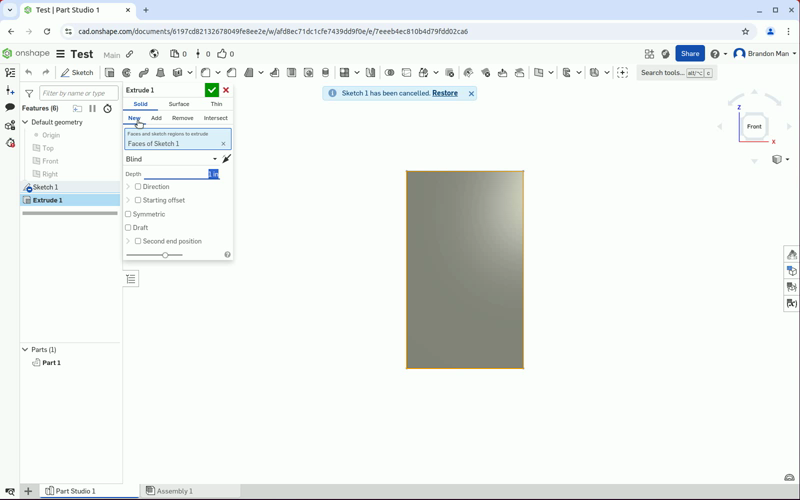
text(1.444)
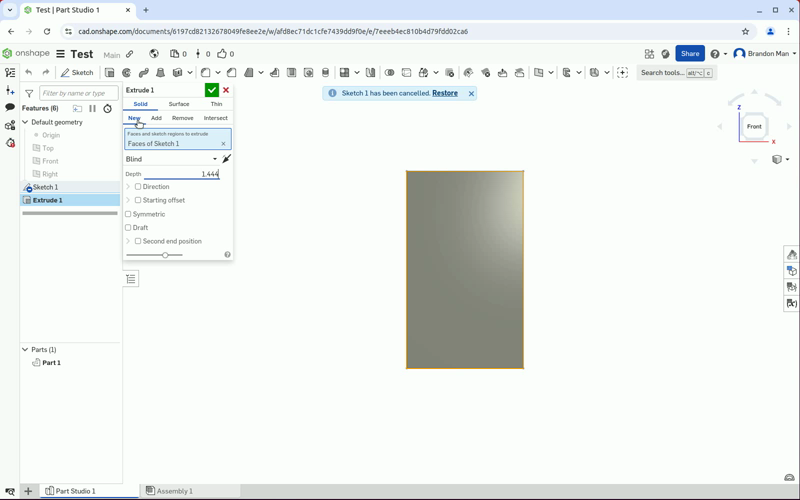
key(enter)
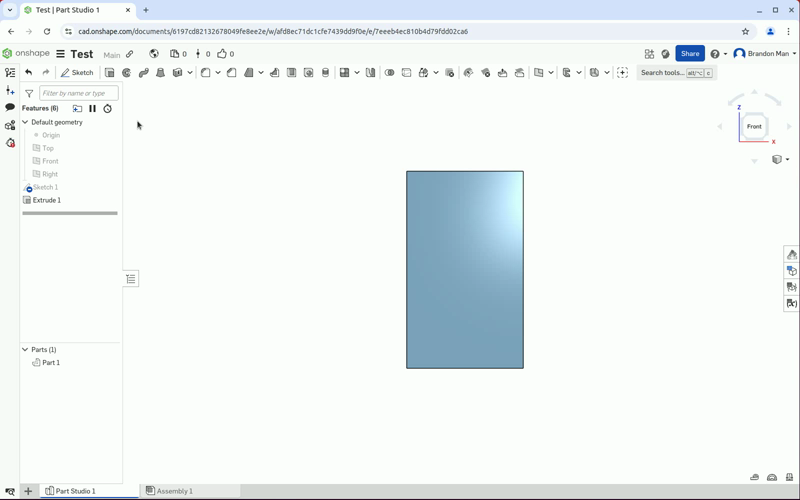
key(shift+h)
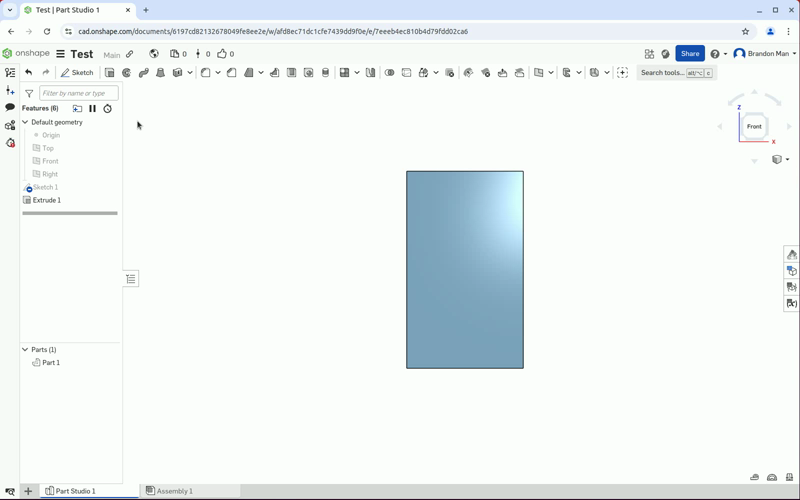
key(shift+h)
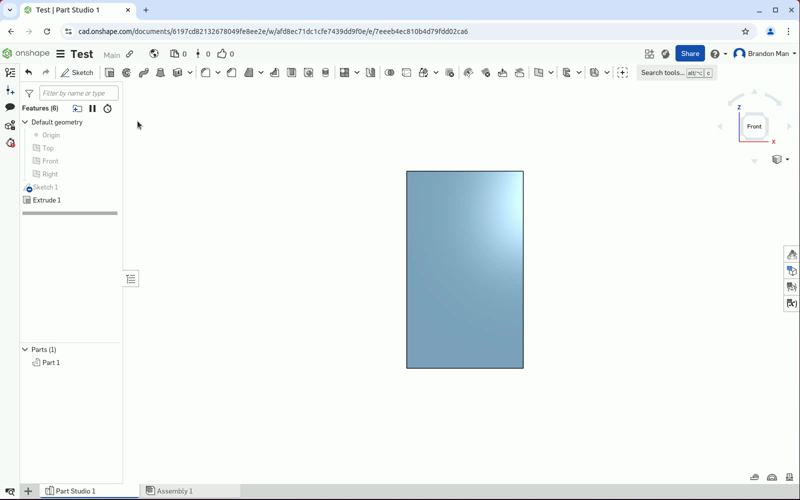
mouse_move(73, 189)
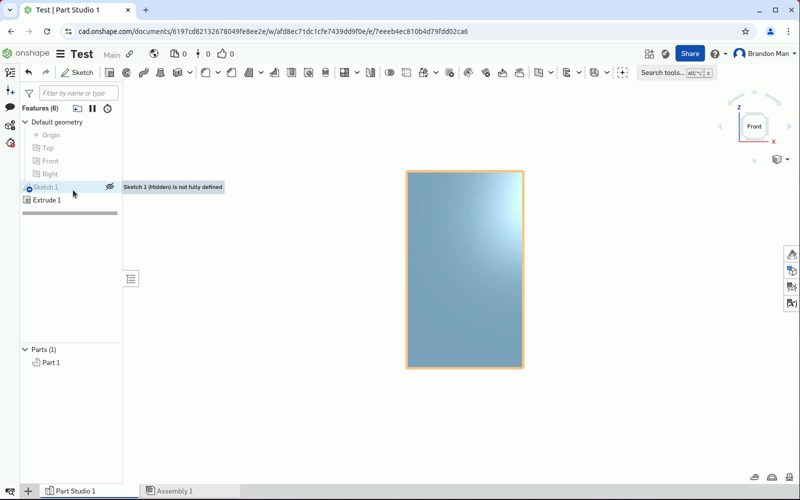
click(73, 189)
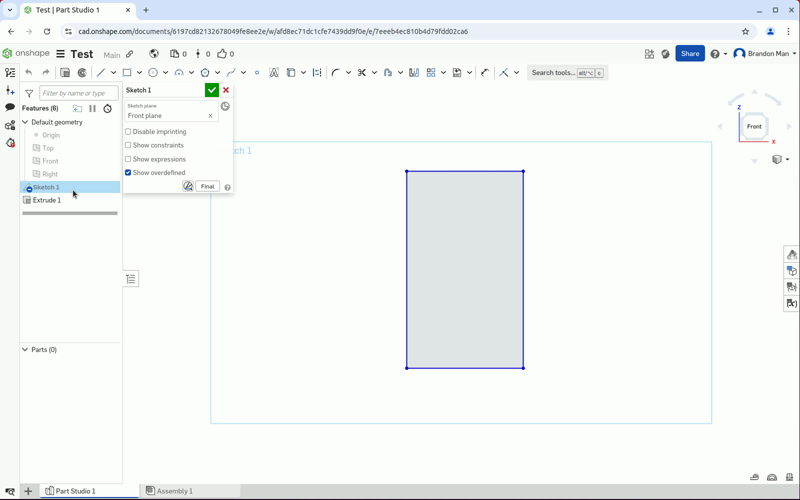
mouse_move(229, 92)
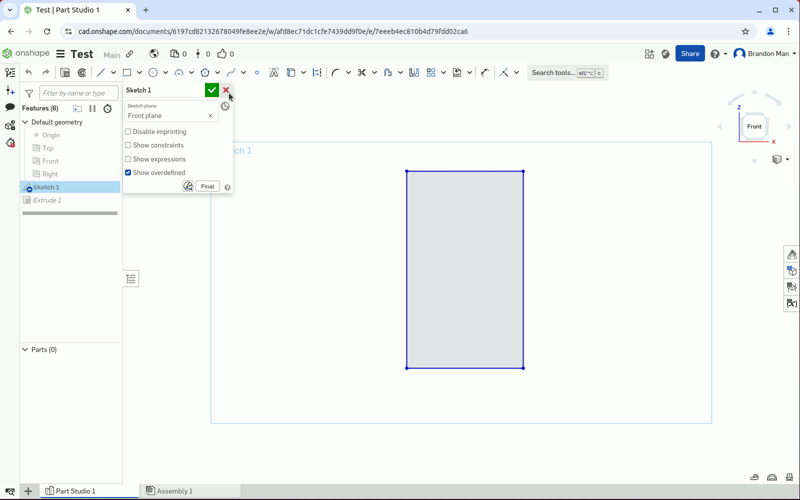
click(229, 92)
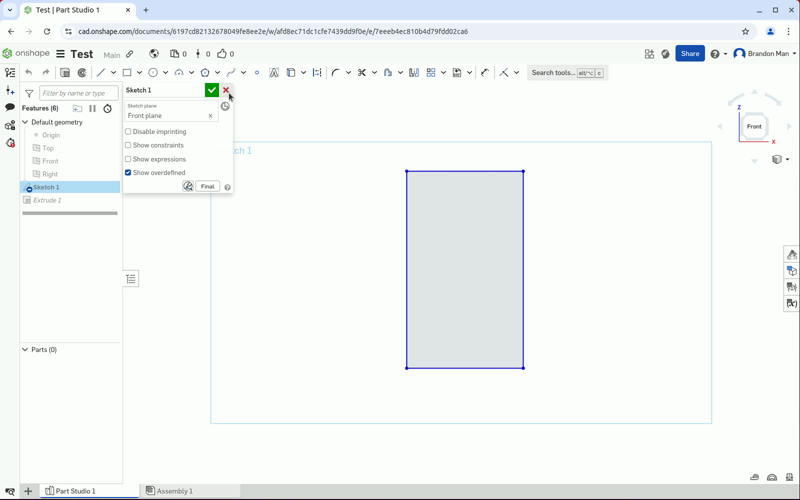
key(shift+s)
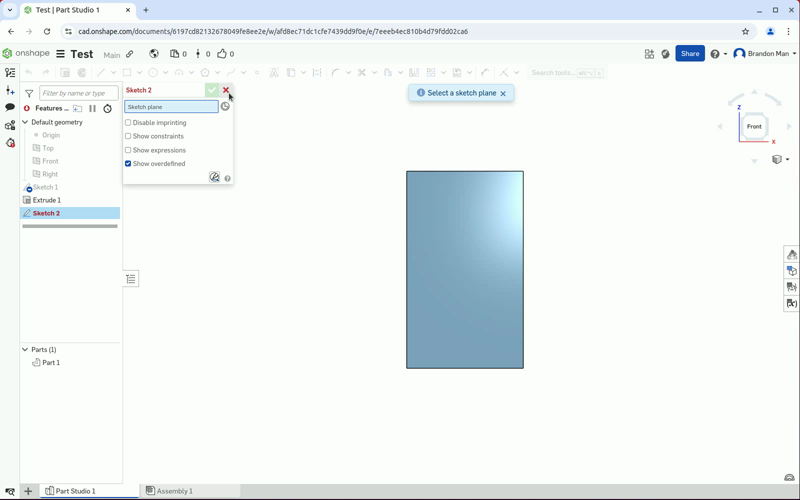
mouse_move(73, 163)
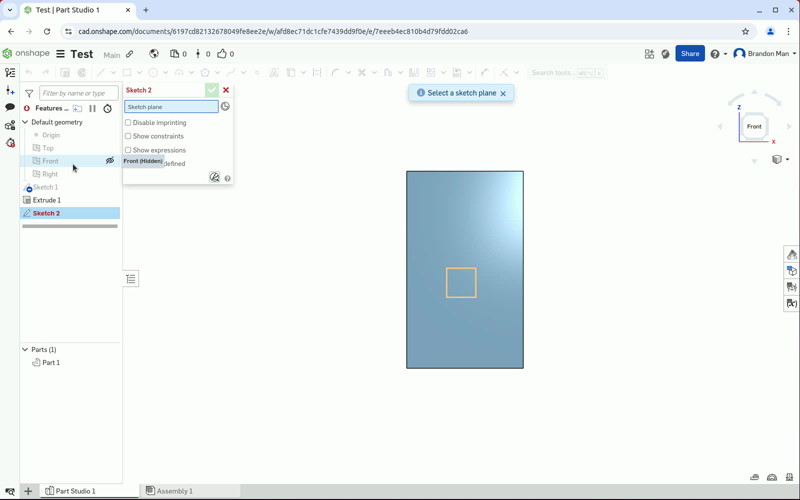
click(73, 163)
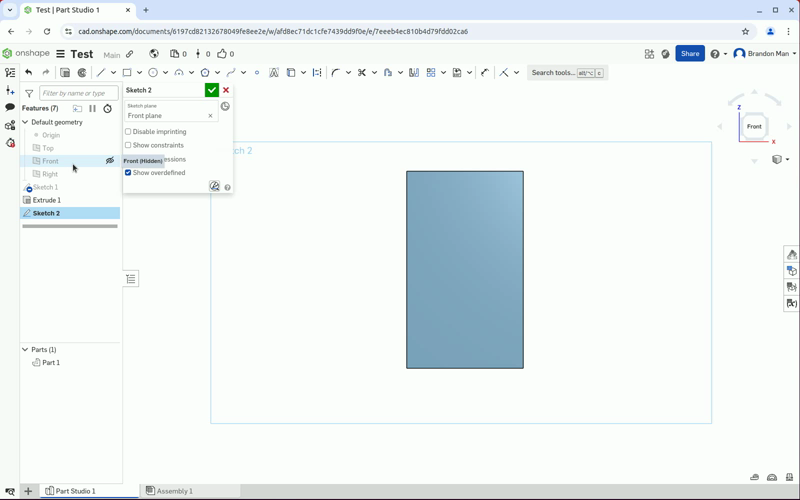
mouse_move(73, 352)
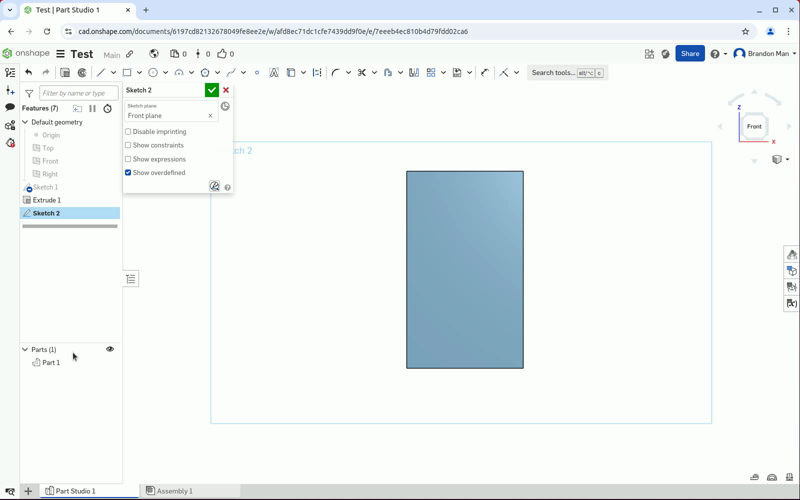
key(y)
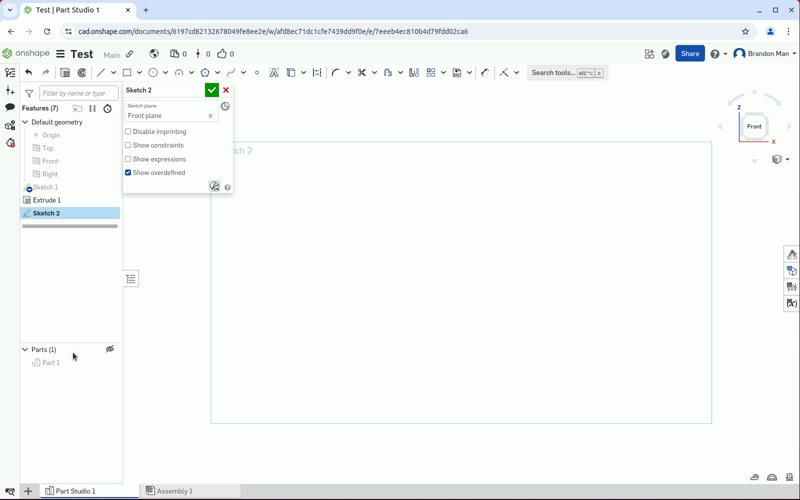
key(l)
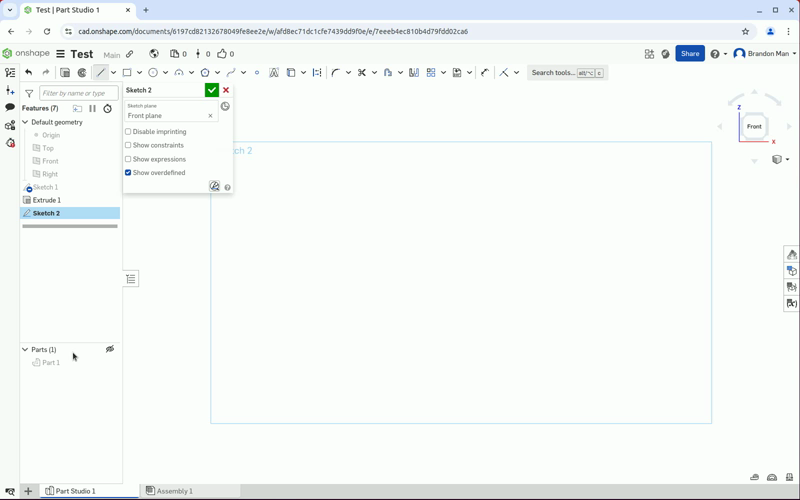
key_down(shift)
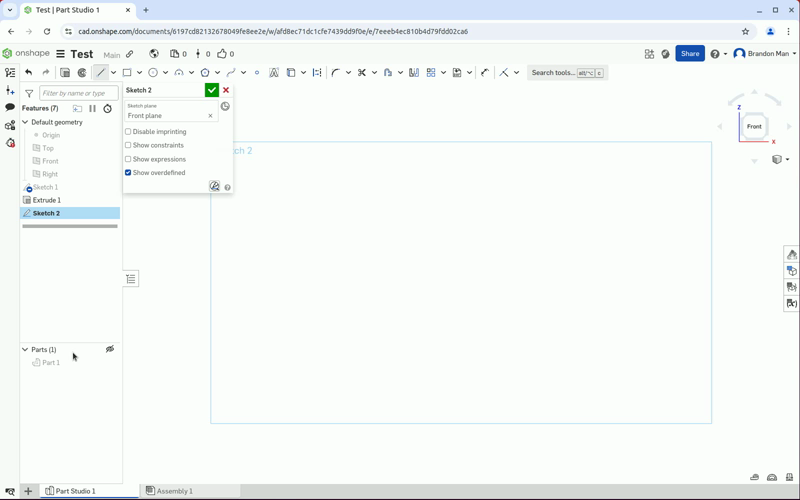
mouse_move(406, 381)
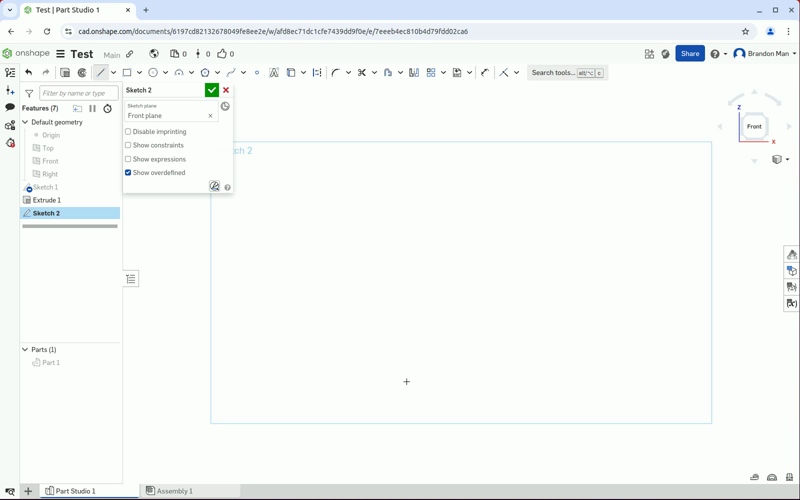
click(406, 381)
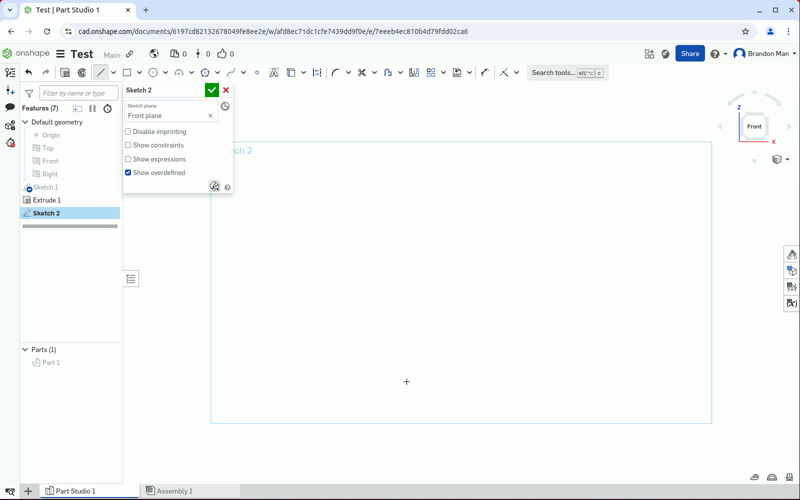
key_up(shift)
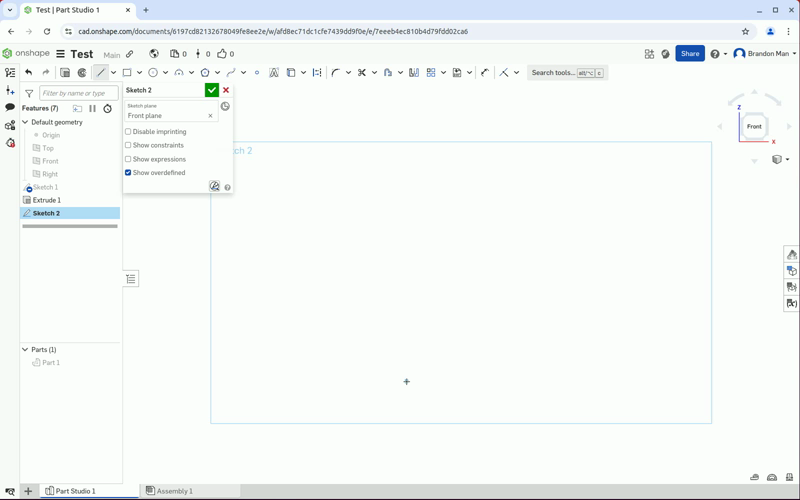
key_down(shift)
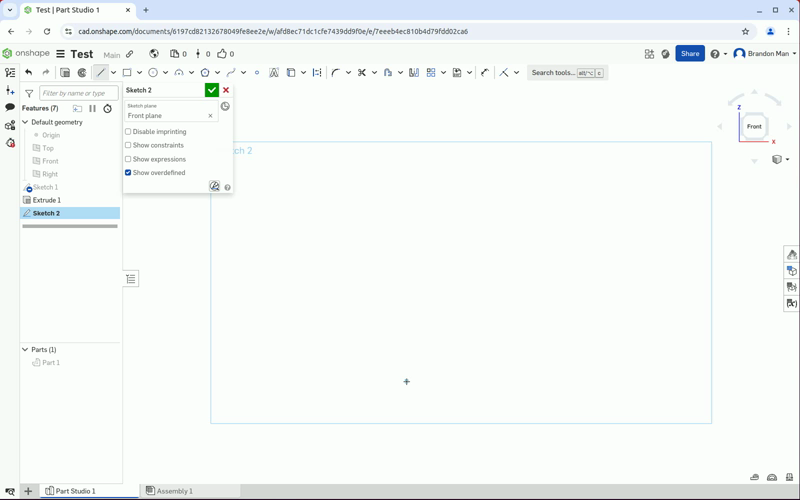
mouse_move(522, 381)
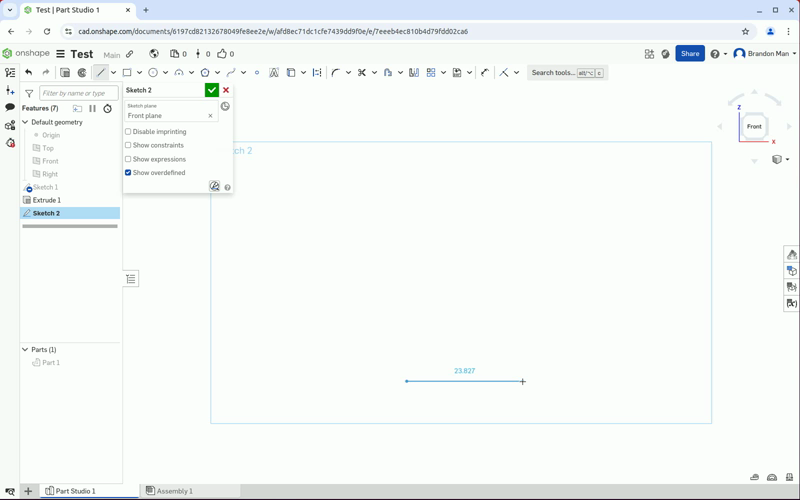
click(522, 381)
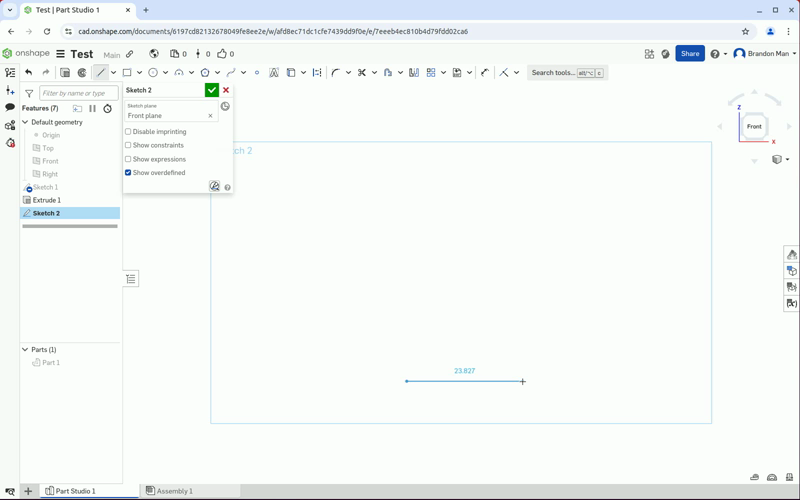
key_up(shift)
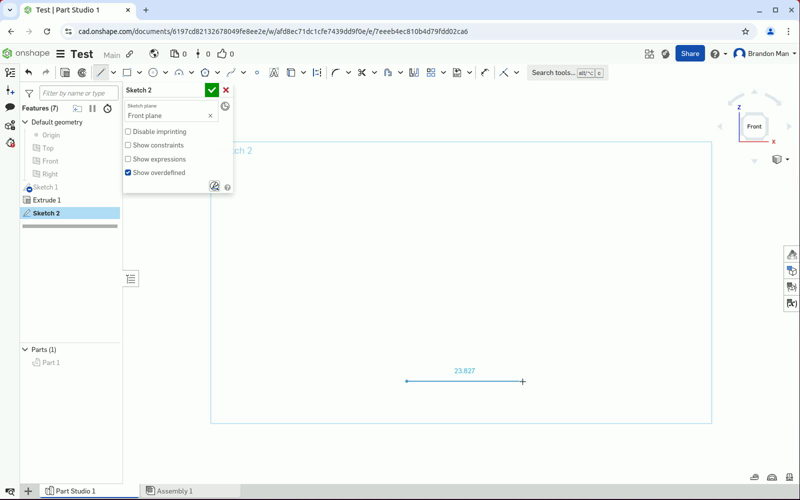
key_down(shift)
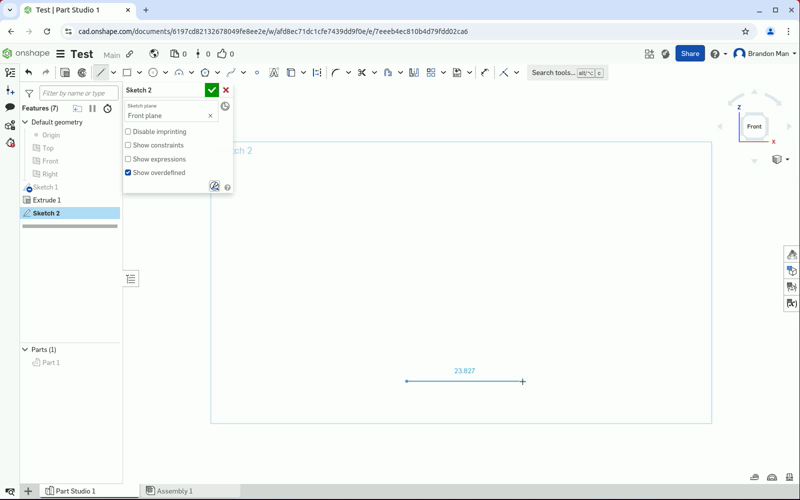
mouse_move(552, 381)
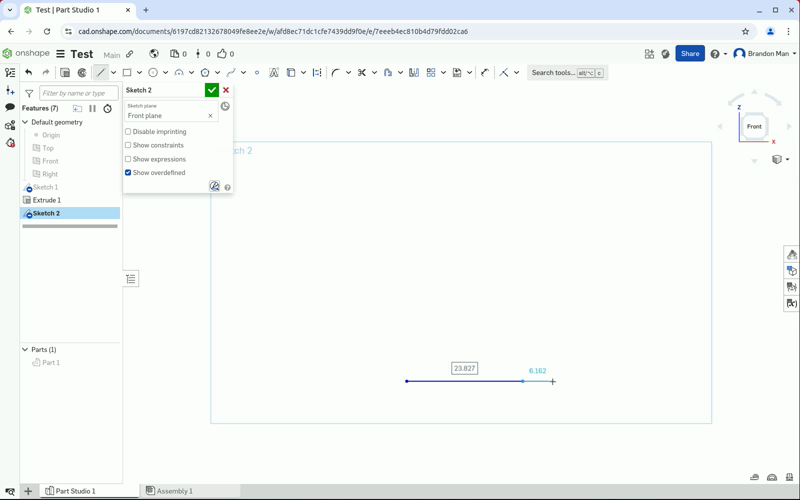
mouse_move(522, 367)
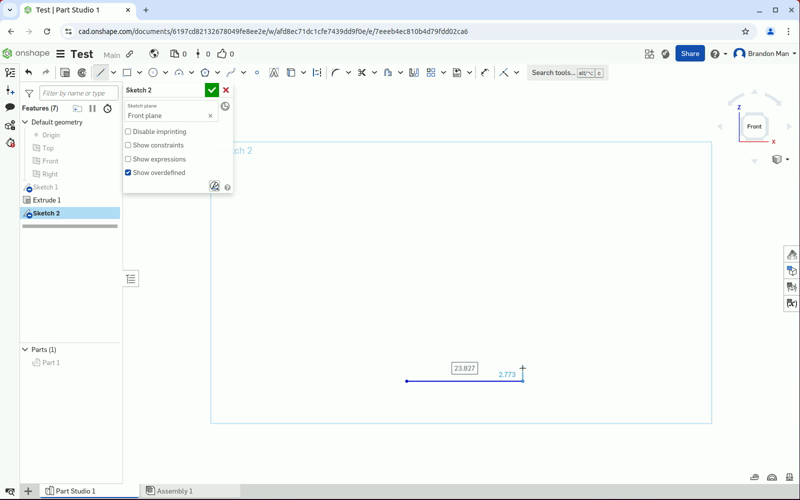
click(522, 367)
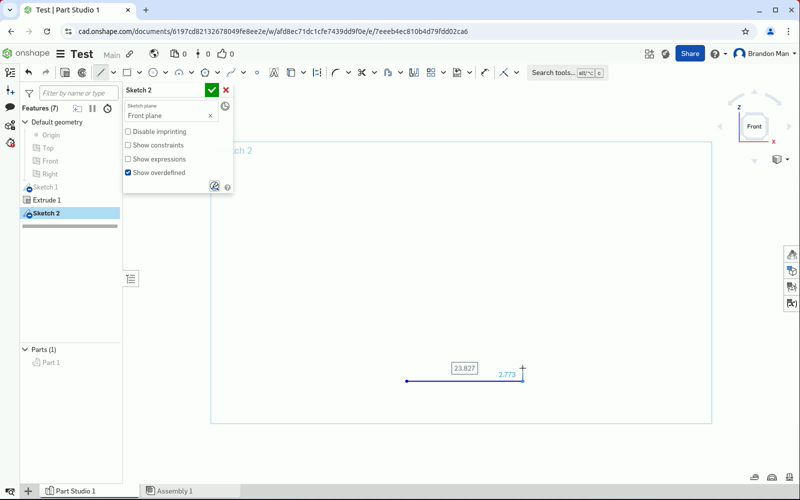
key_up(shift)
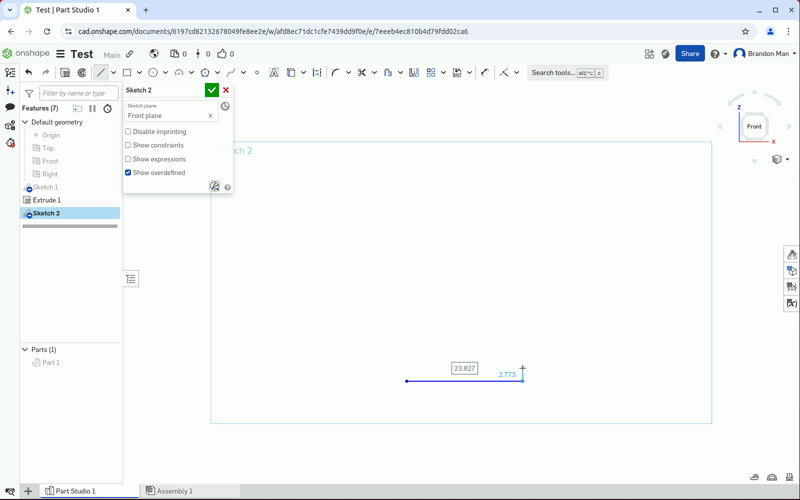
key_down(shift)
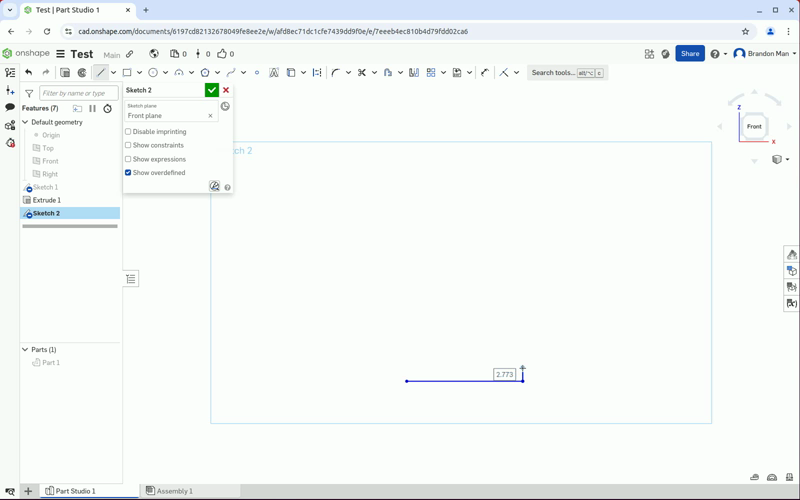
mouse_move(406, 367)
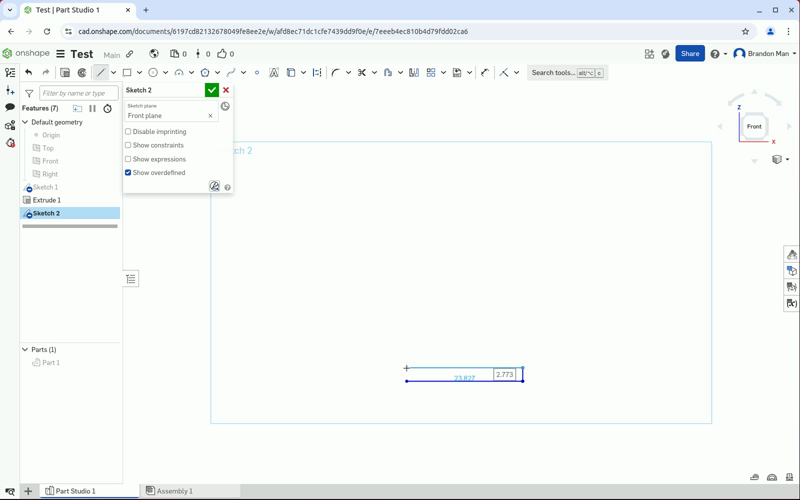
click(406, 367)
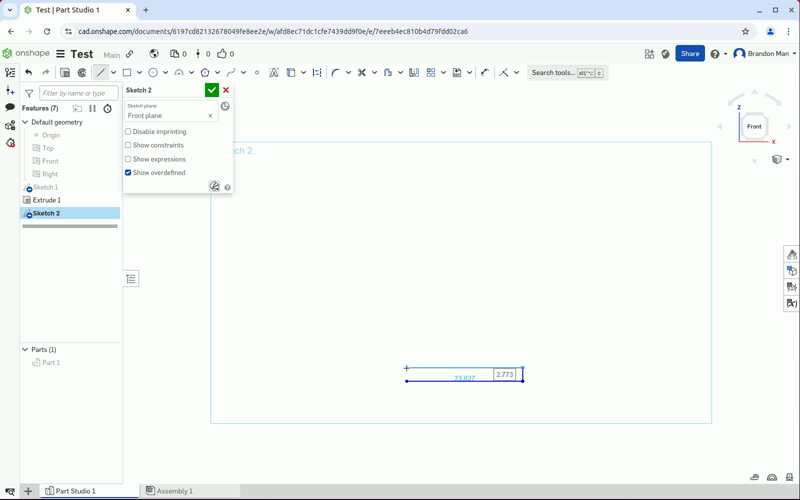
key_up(shift)
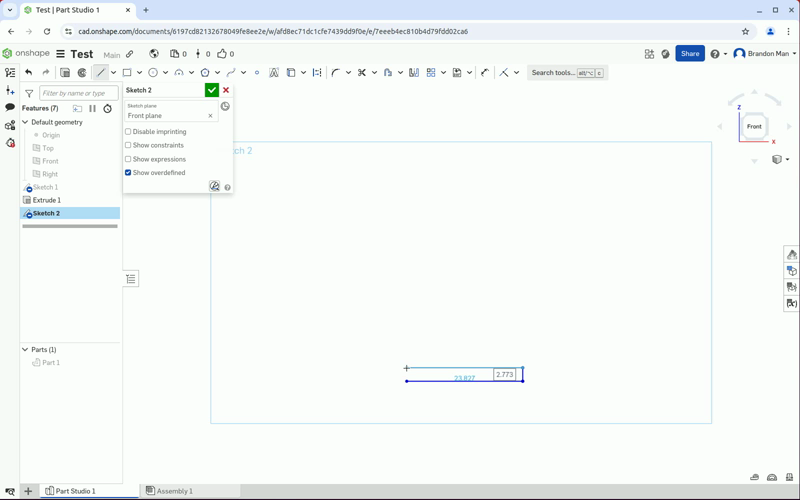
mouse_move(436, 367)
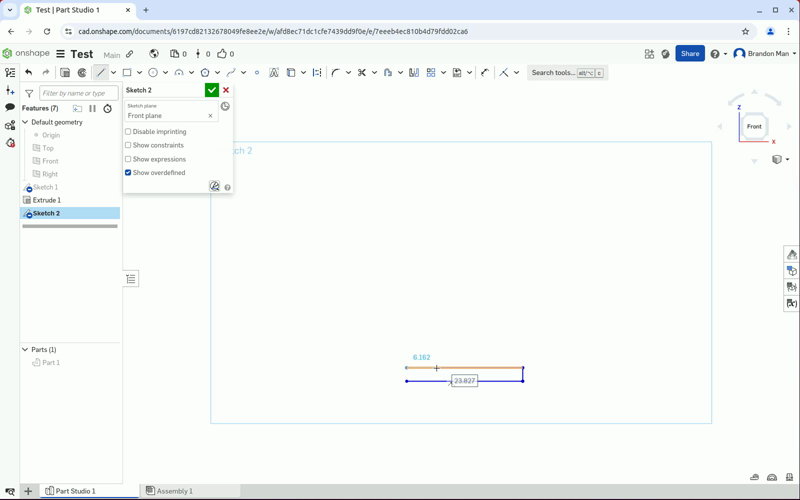
key_down(shift)
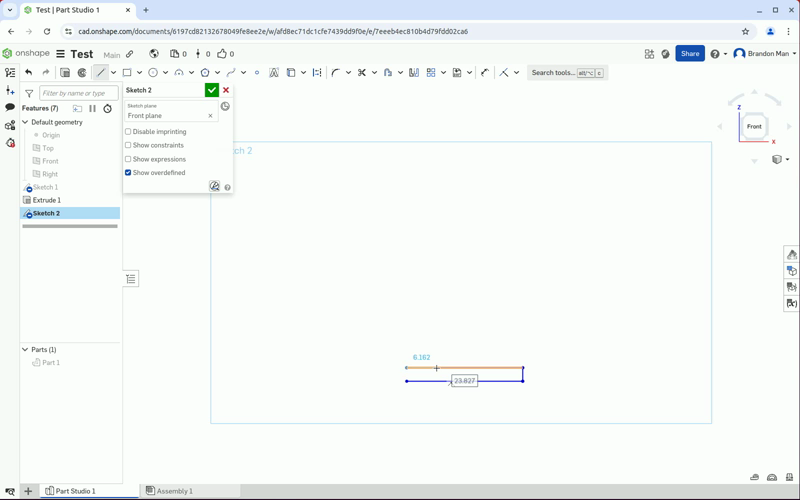
mouse_move(406, 381)
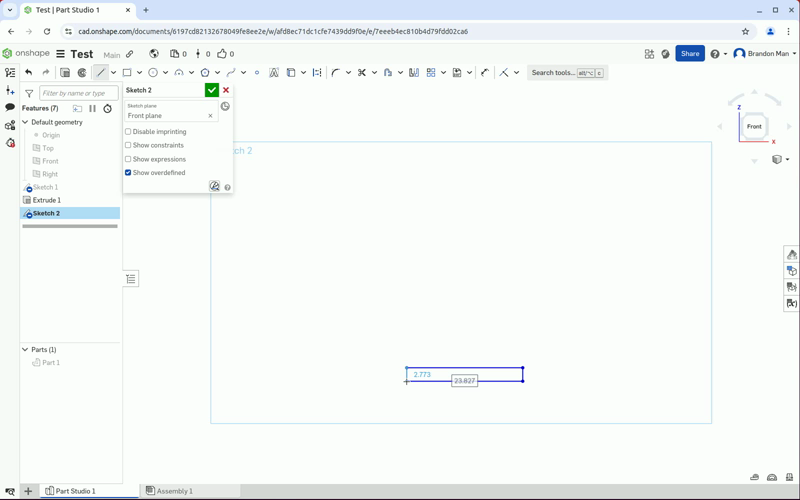
key_up(shift)
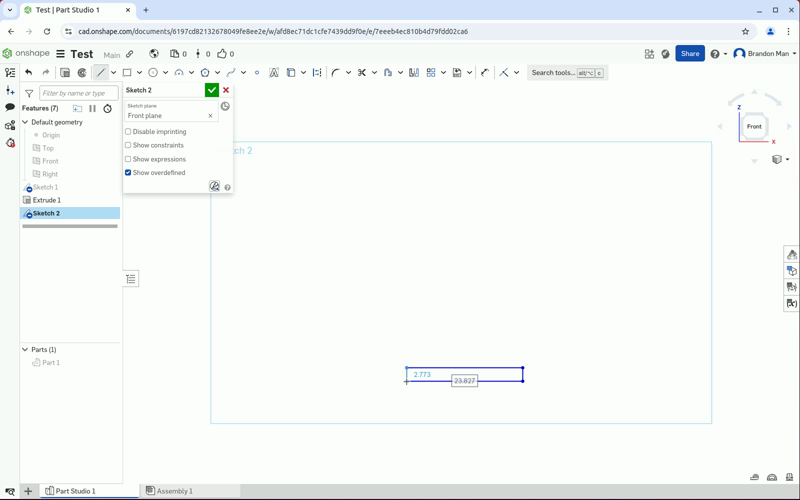
click(406, 381)
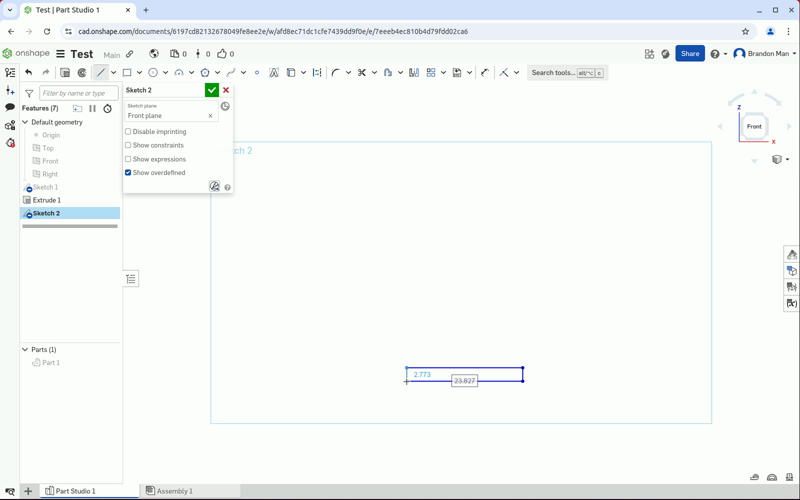
key(esc)
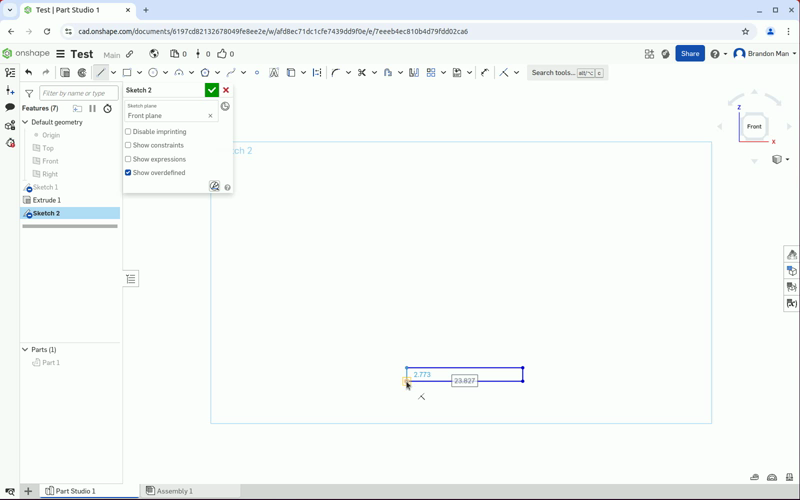
mouse_move(519, 377)
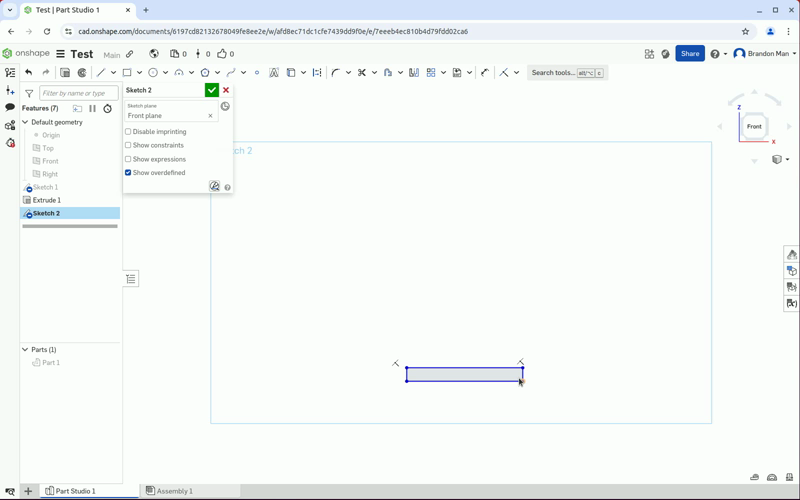
scroll(6)
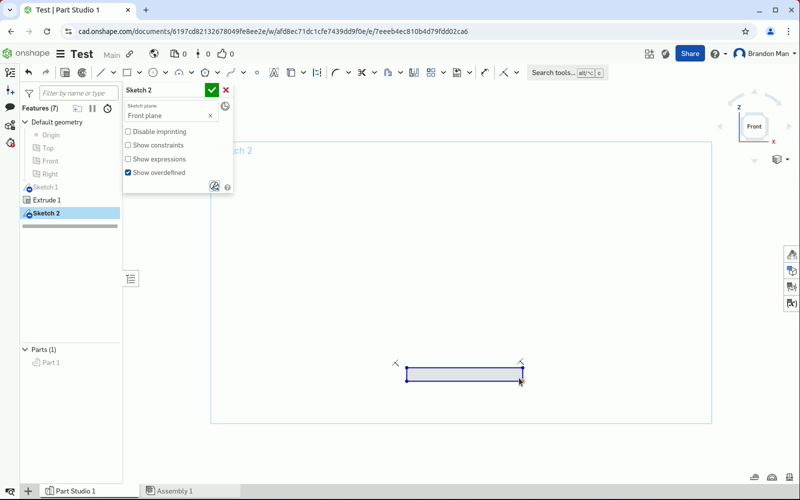
scroll(6)
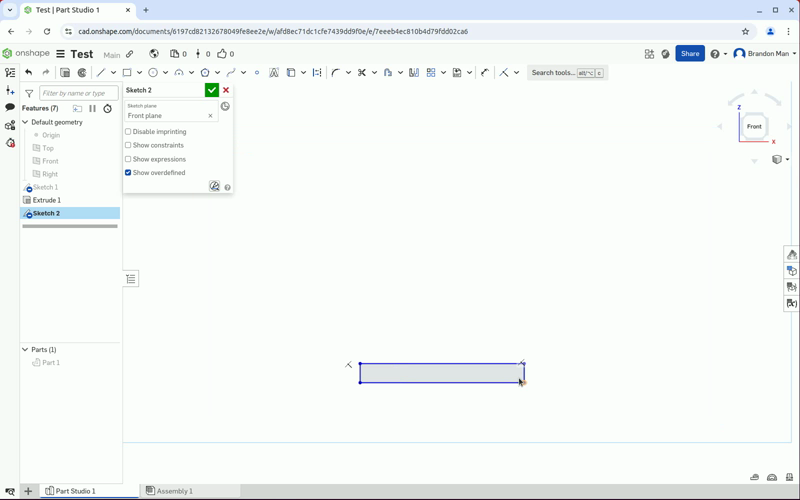
scroll(6)
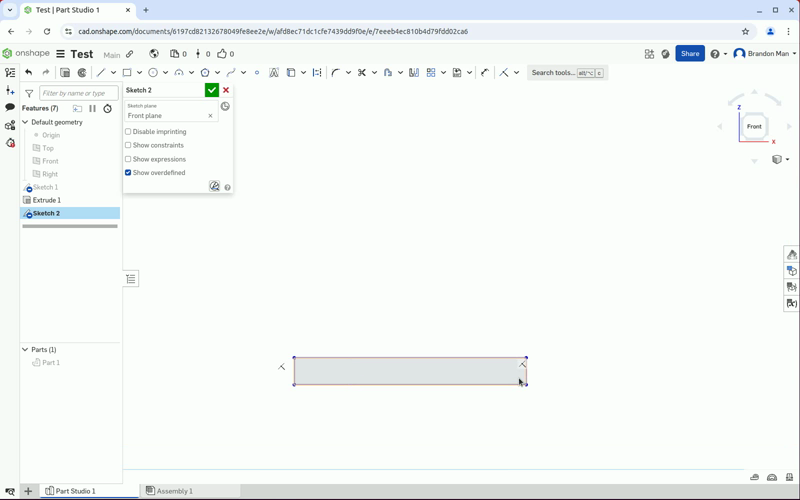
scroll(6)
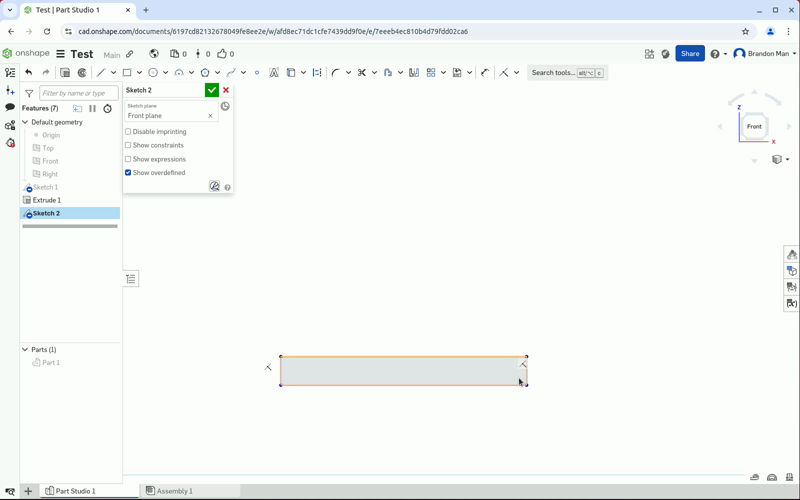
scroll(6)
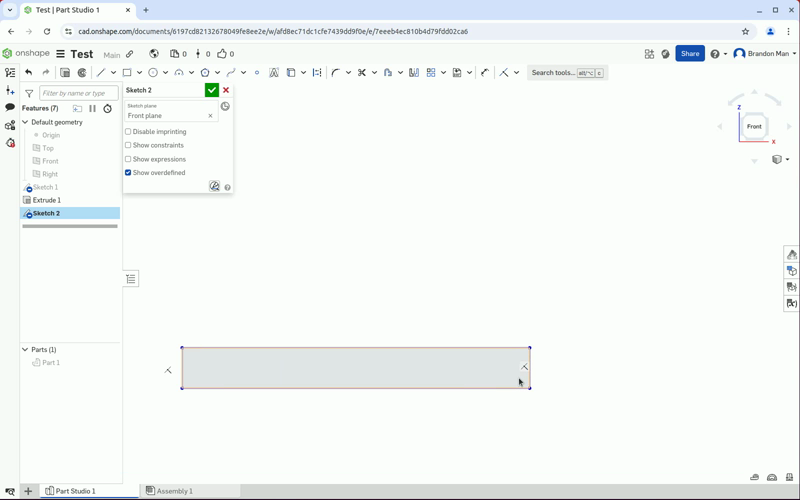
scroll(6)
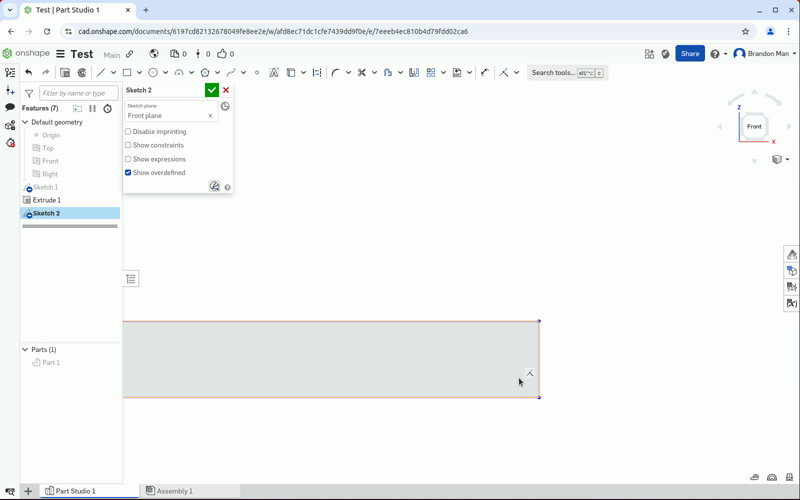
scroll(6)
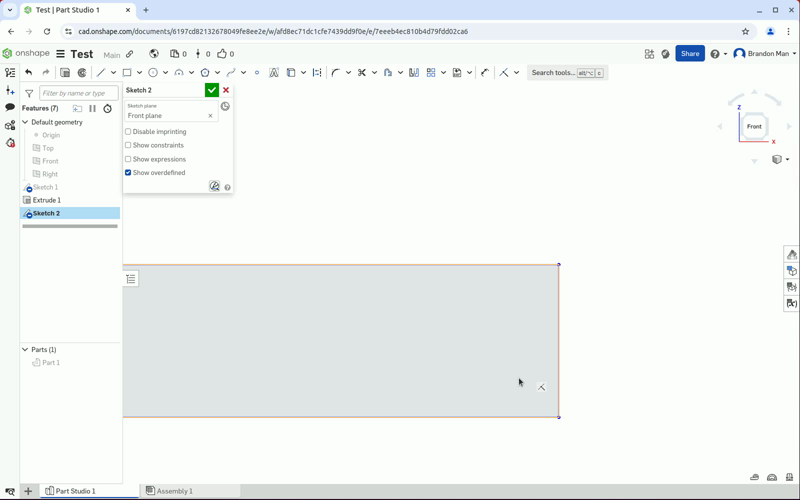
click(519, 377)
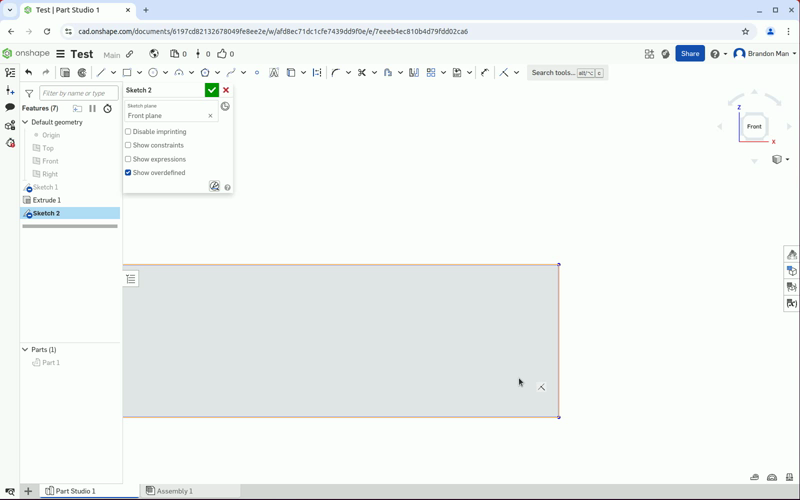
scroll(-6)
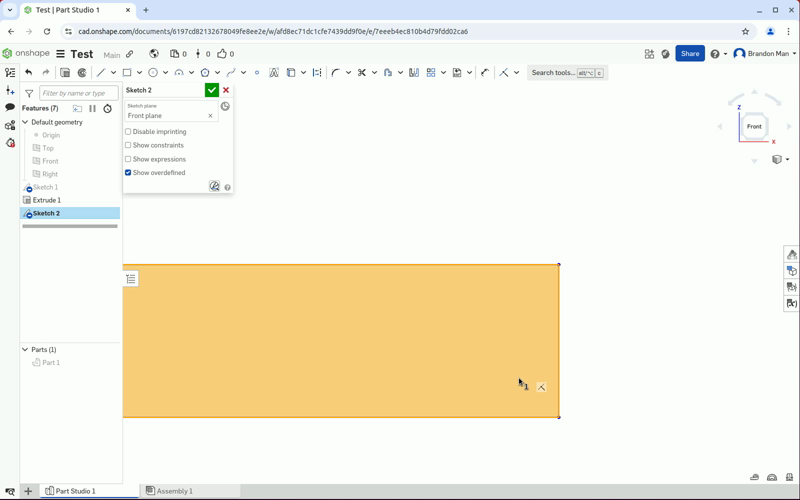
scroll(-6)
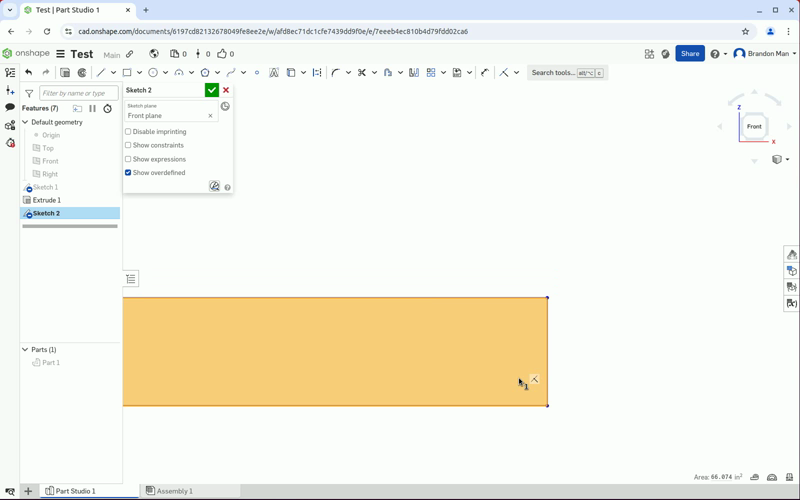
scroll(-6)
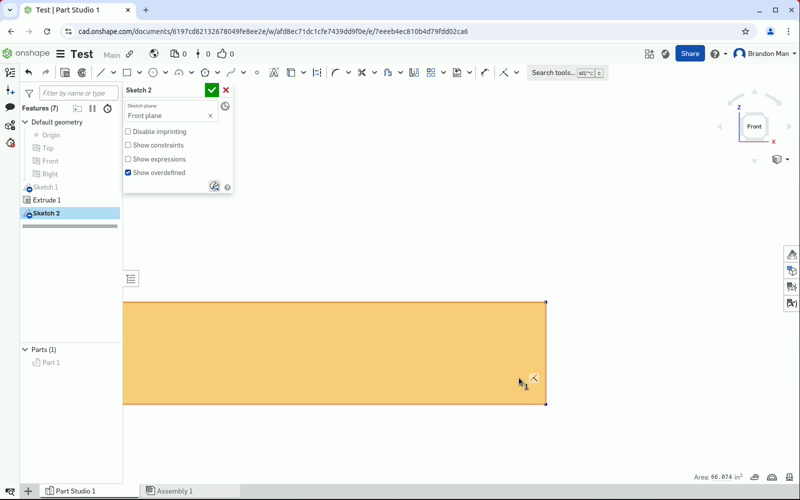
scroll(-6)
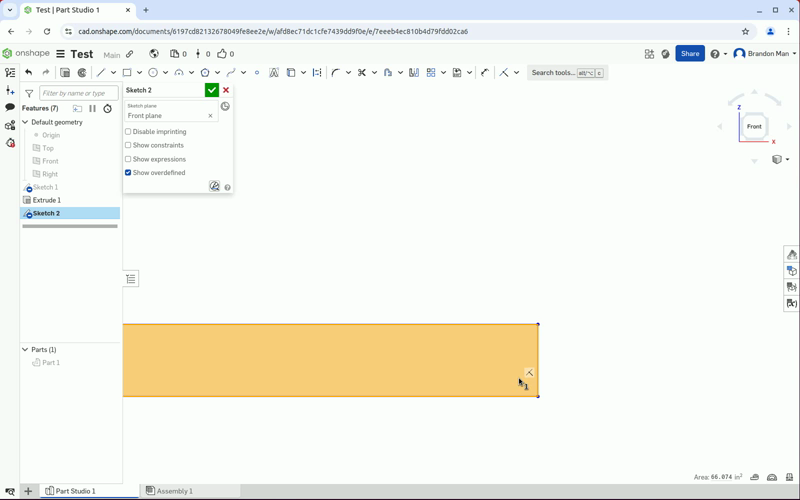
scroll(-6)
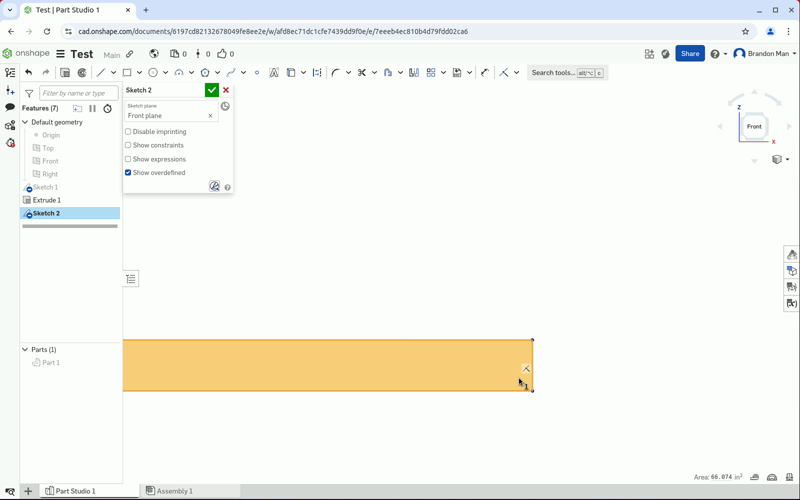
scroll(-6)
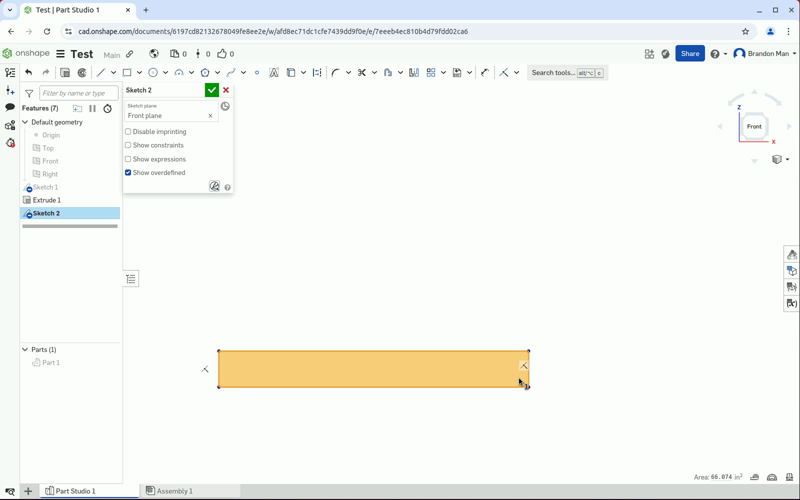
scroll(-6)
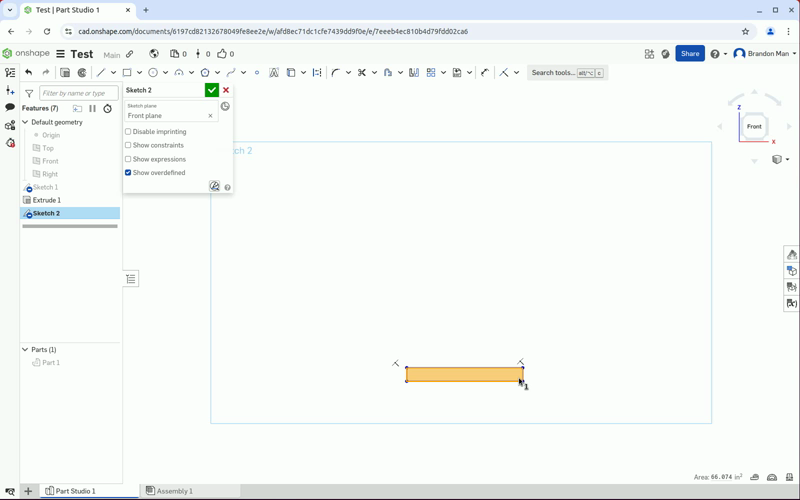
mouse_move(73, 352)
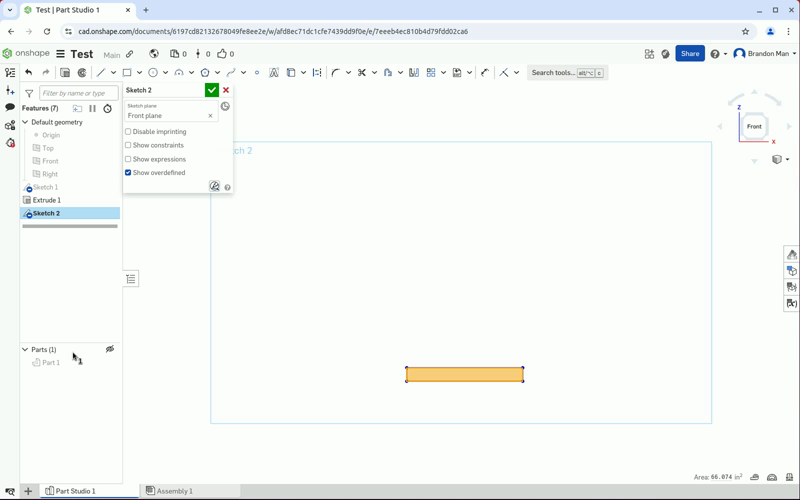
key(shift+y)
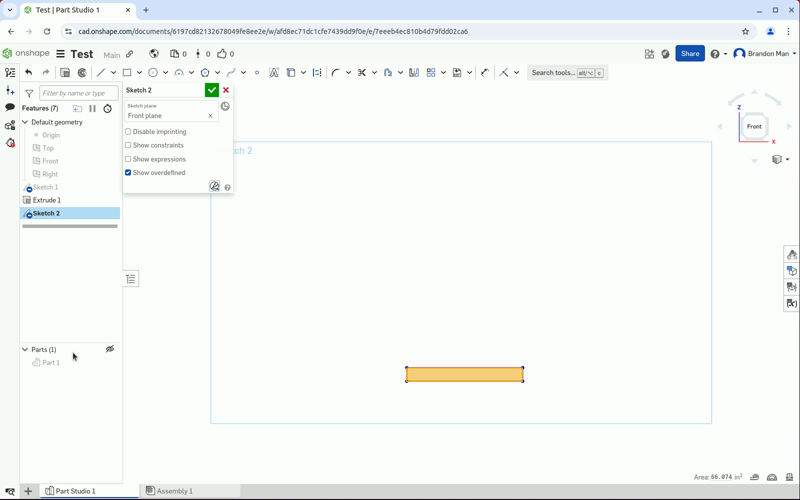
key(shift+e)
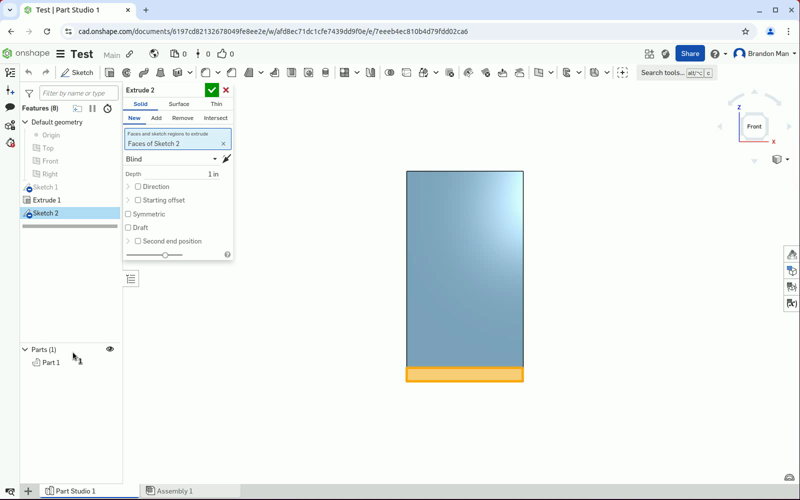
mouse_move(143, 106)
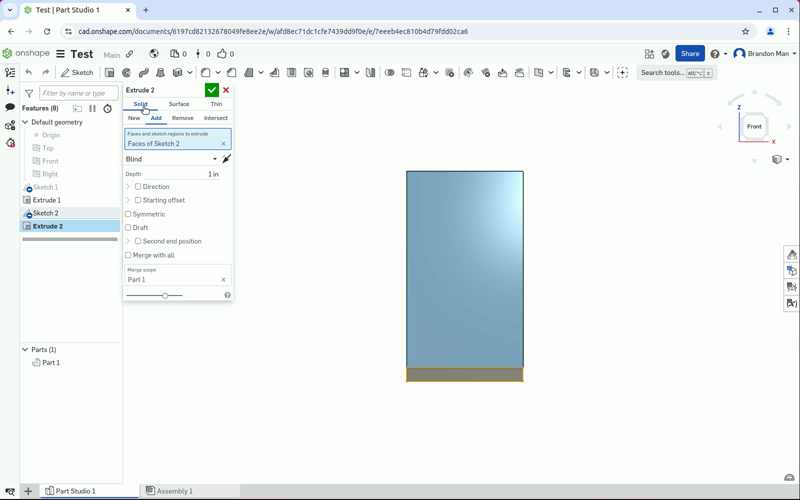
click(143, 106)
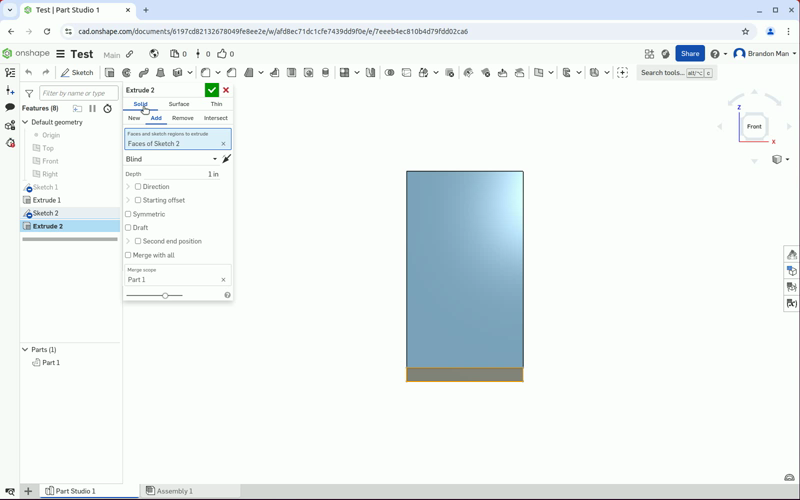
mouse_move(137, 120)
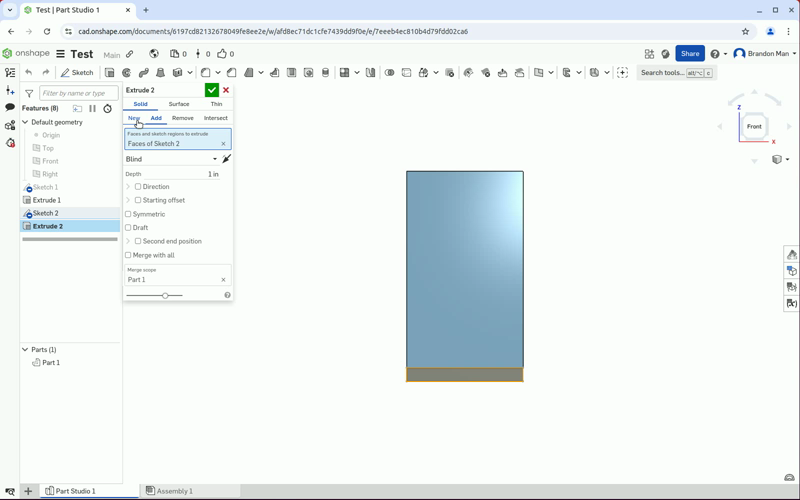
click(137, 120)
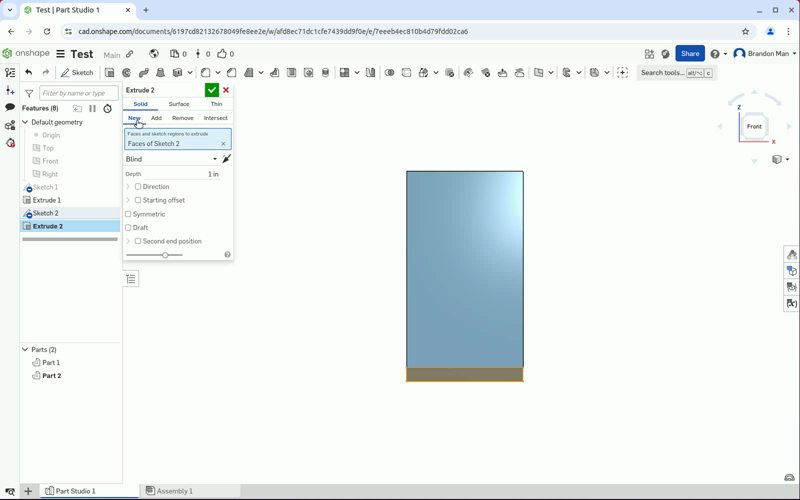
key(tab, 4)
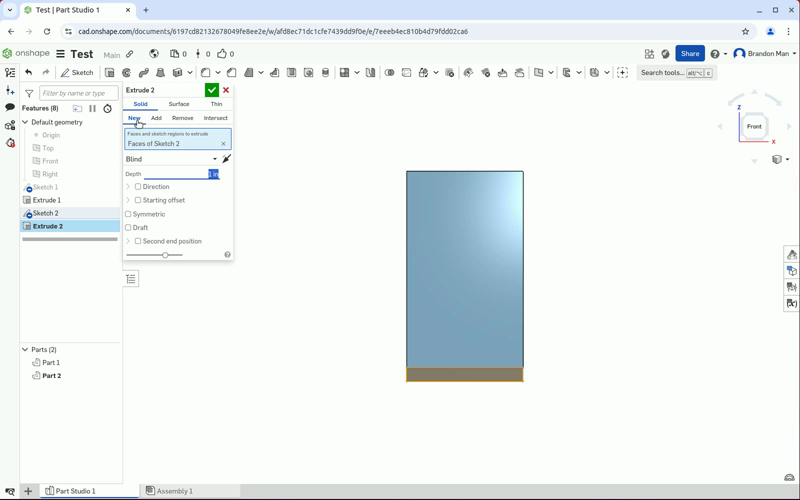
text(4.092)
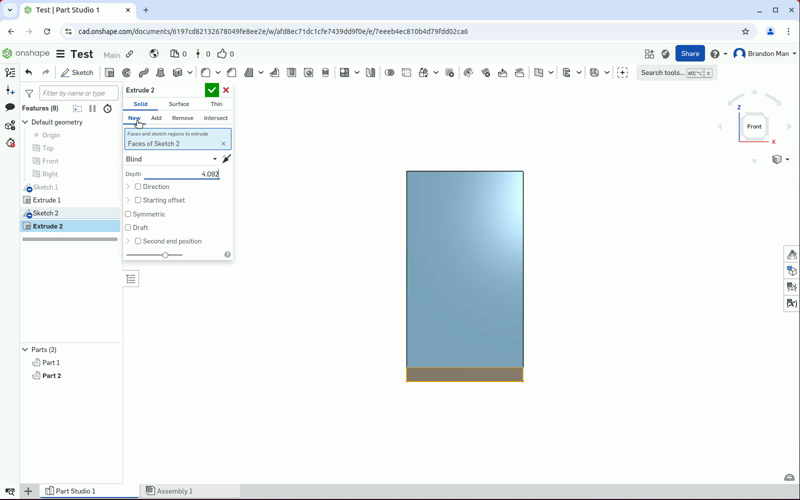
key(enter)
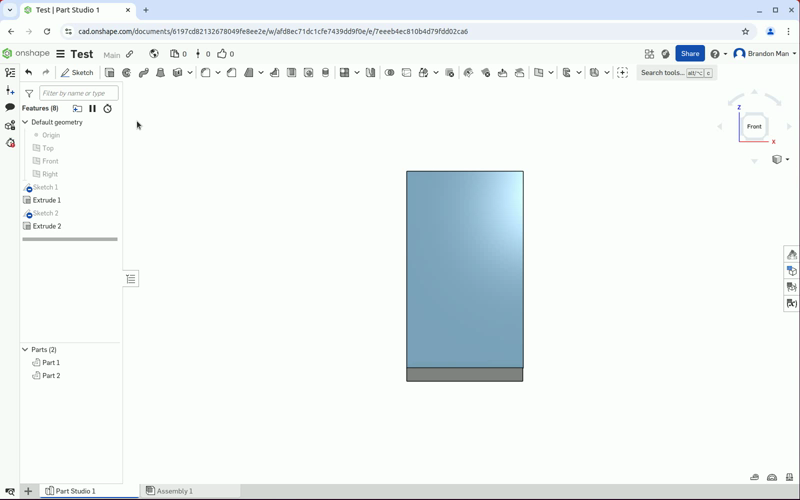
key(shift+h)
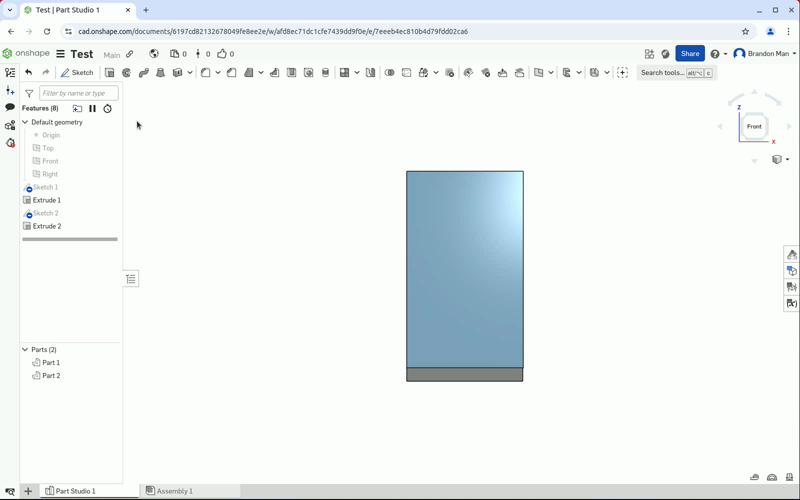
key(shift+h)
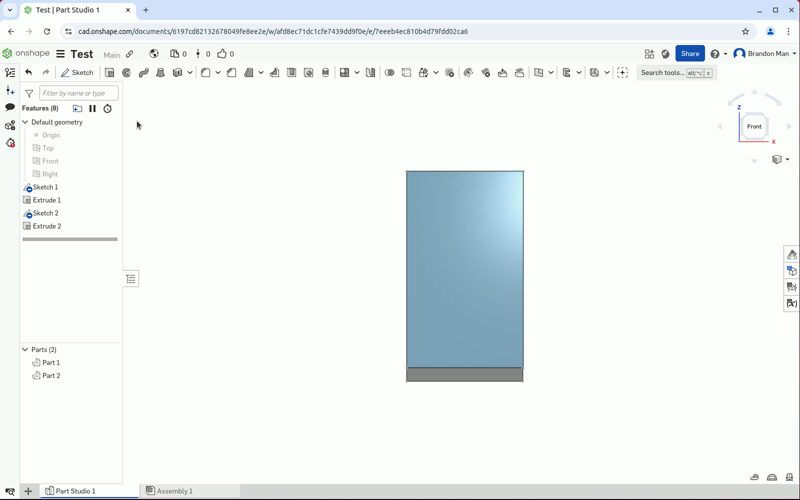
key(shift+7)
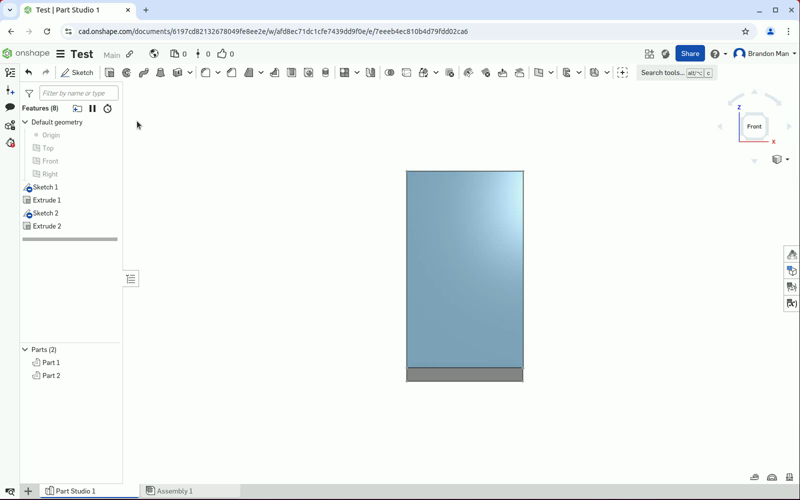
key(left, 2)
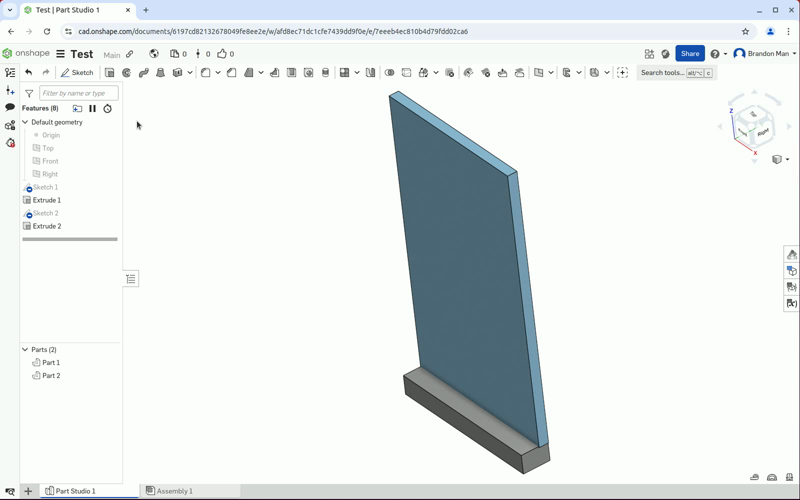
key(down, 2)
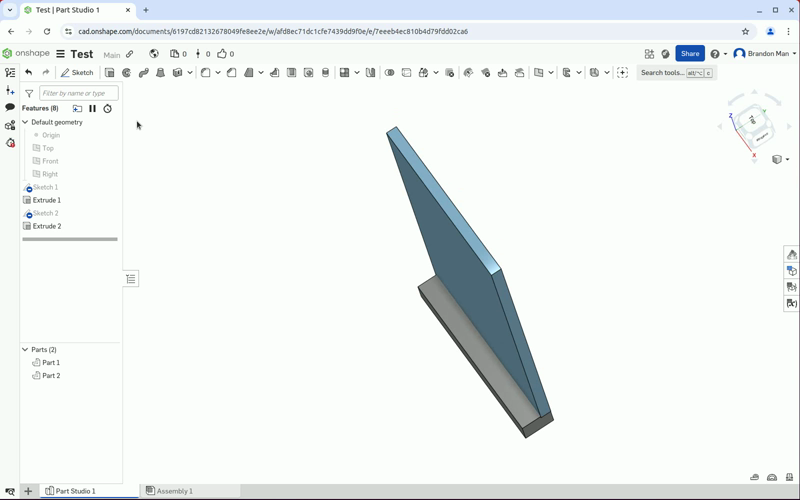
key(up, 2)
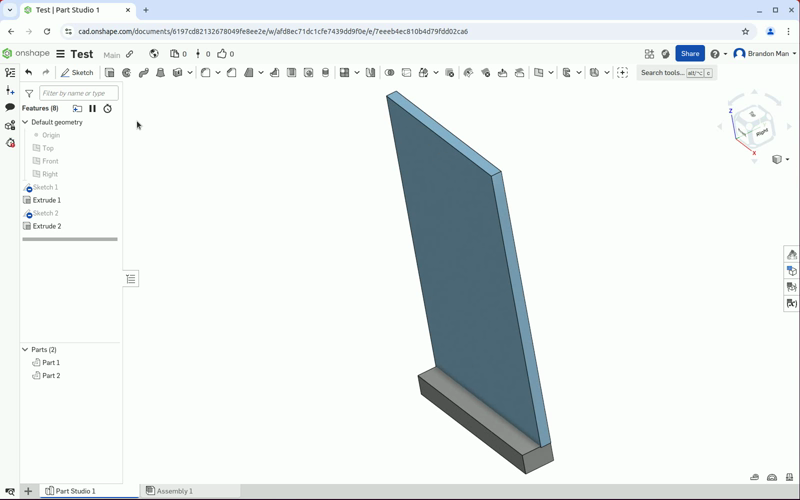
key(right, 2)
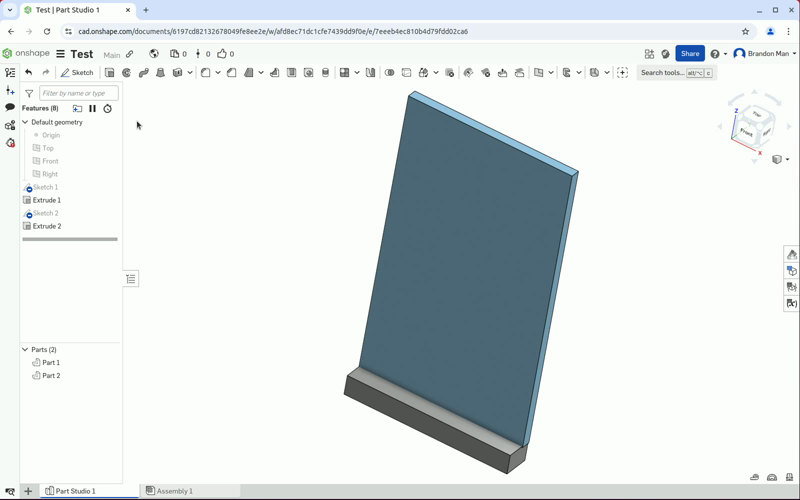
mouse_move(73, 189)
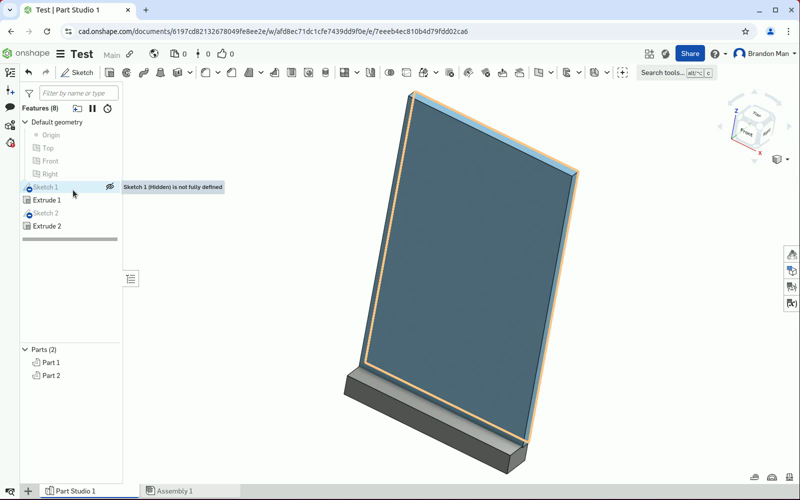
click(73, 189)